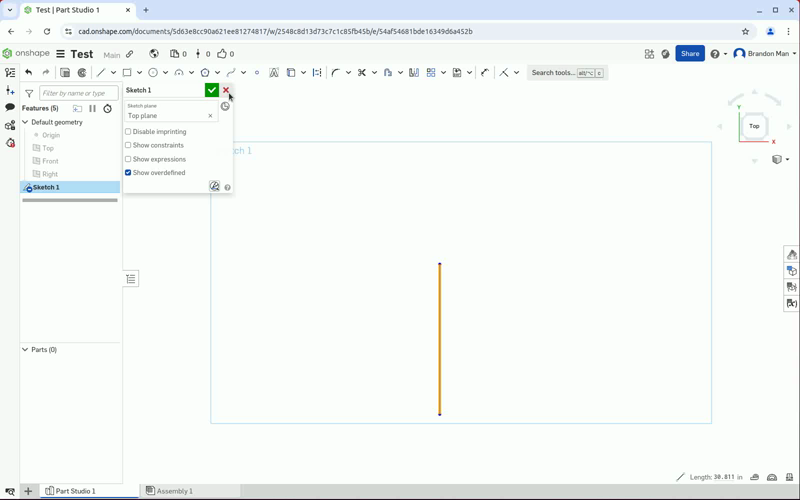
key(shift+h)
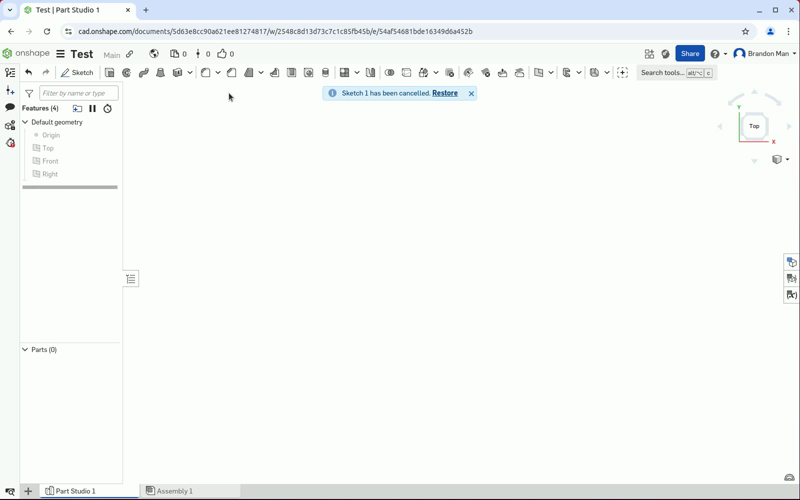
mouse_move(73, 352)
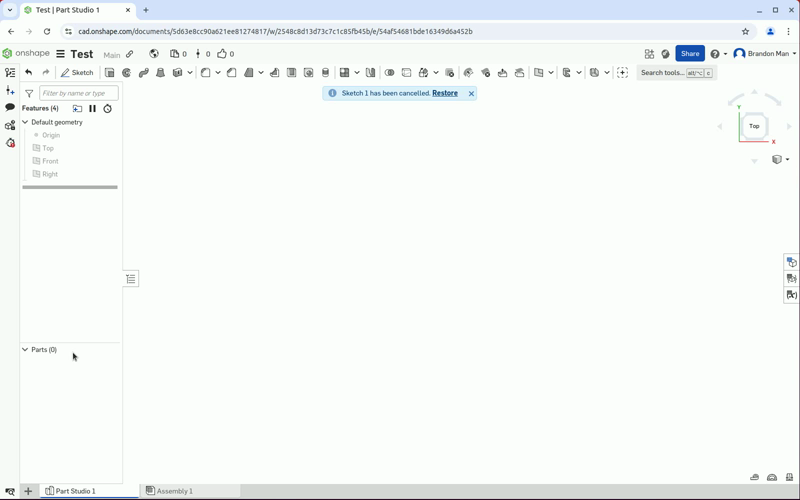
key(y)
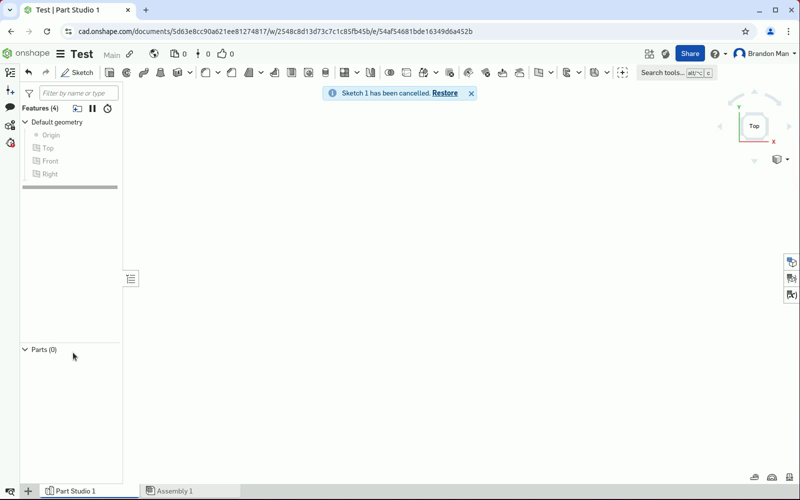
key(shift+p)
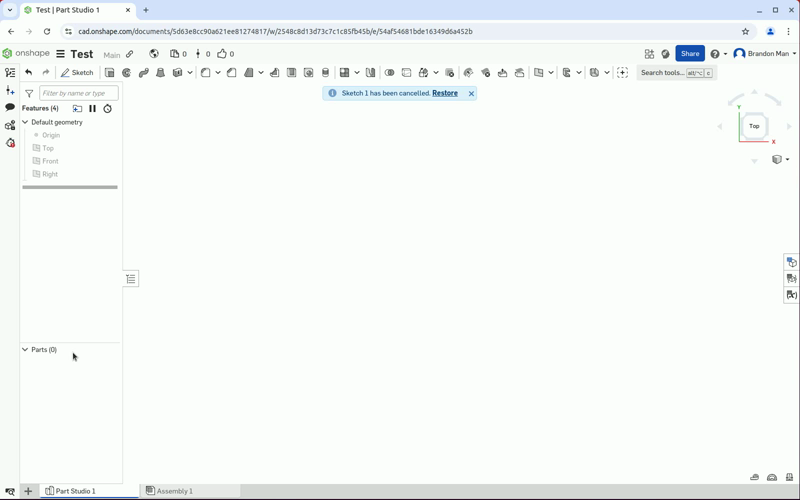
key(space)
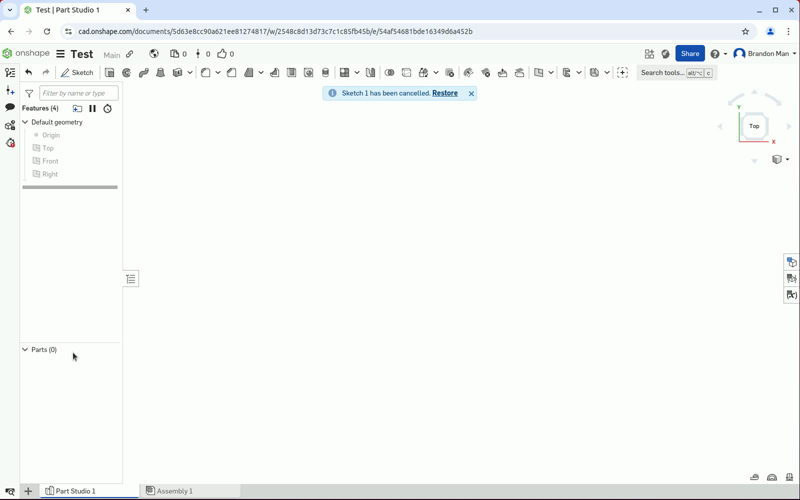
key_down(shift)
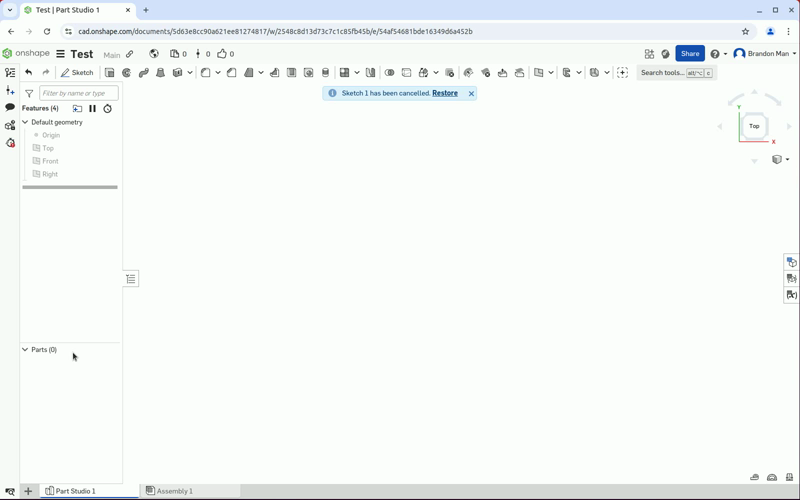
key(up)
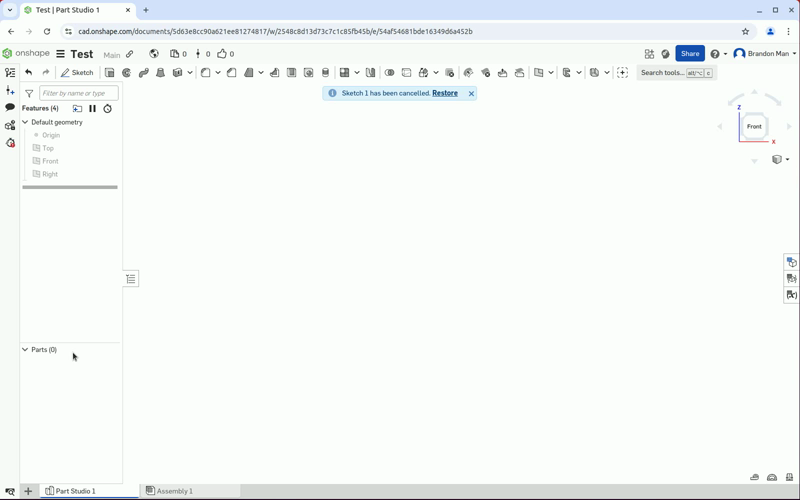
key_up(shift)
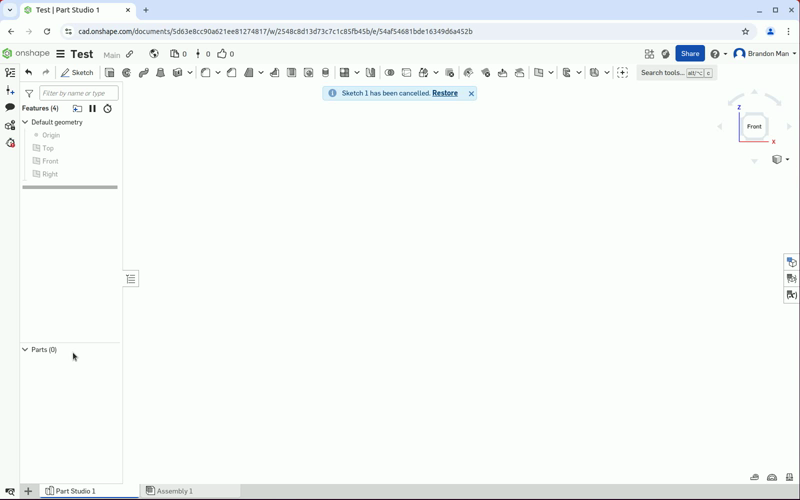
mouse_move(73, 352)
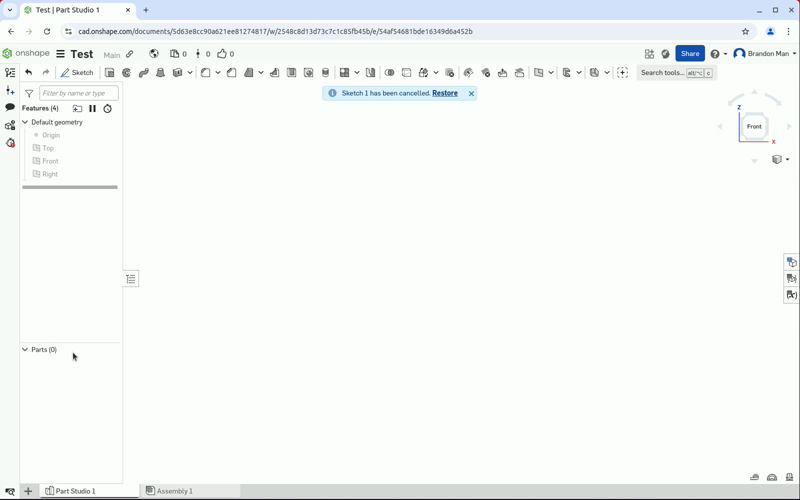
key(shift+y)
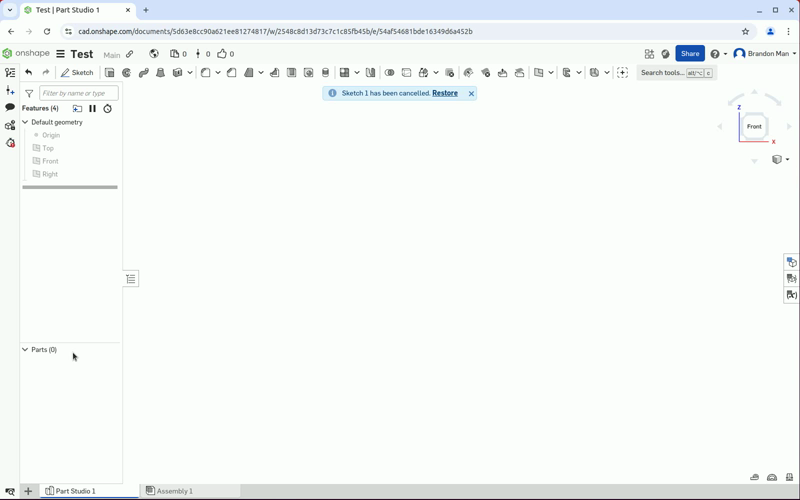
key(shift+s)
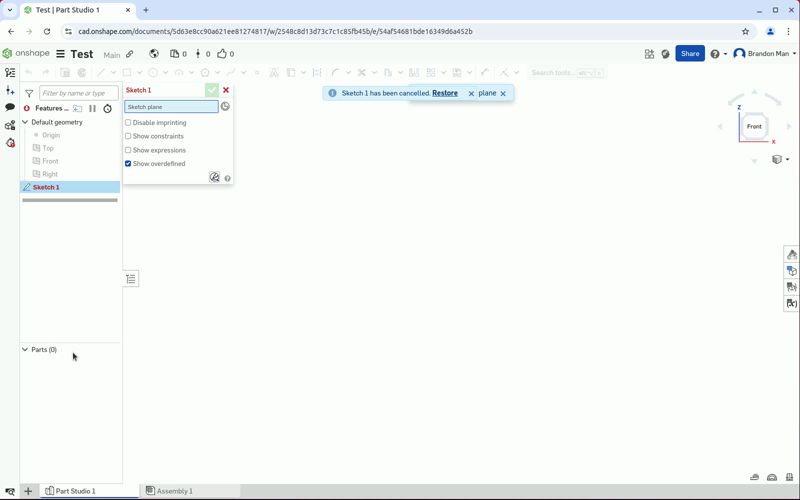
mouse_move(73, 163)
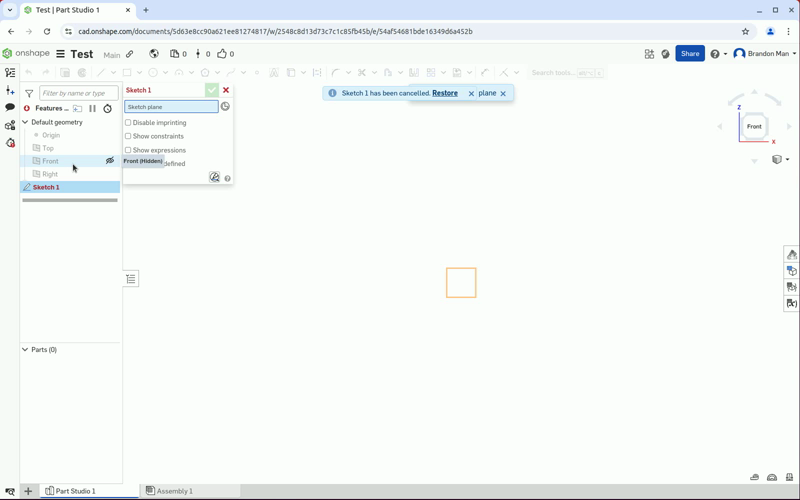
click(73, 163)
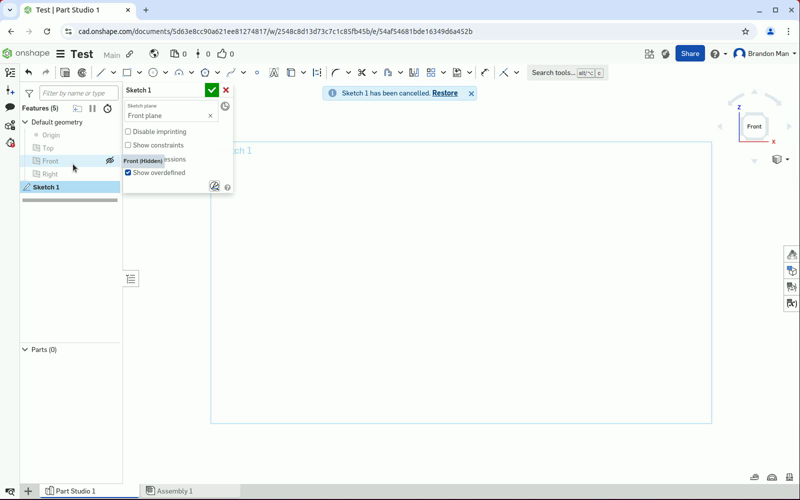
mouse_move(73, 352)
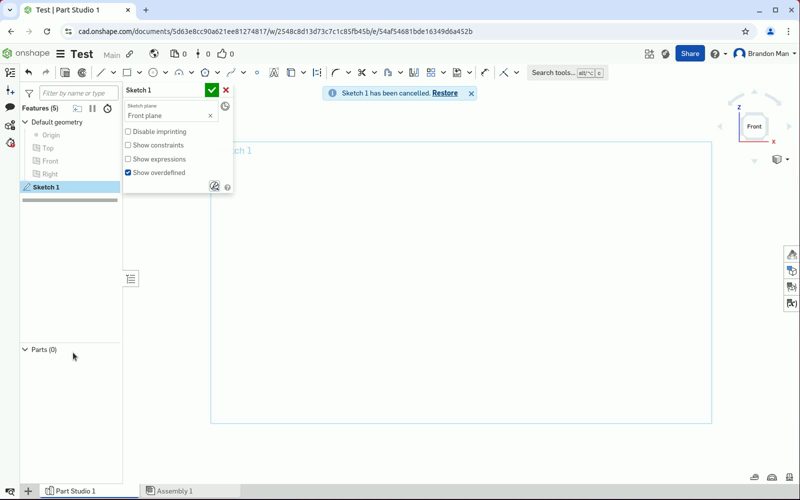
key(y)
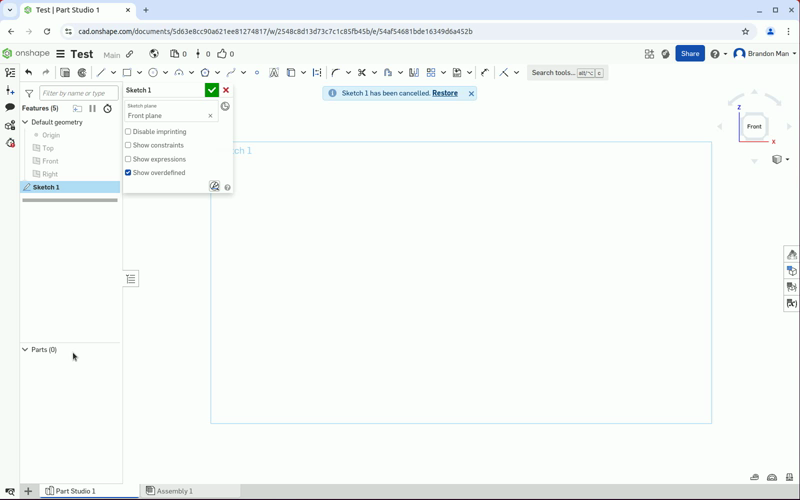
key(l)
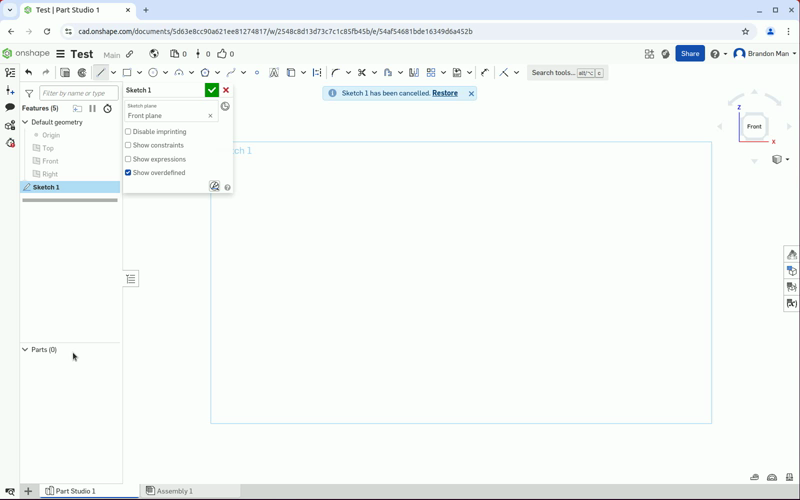
key_down(shift)
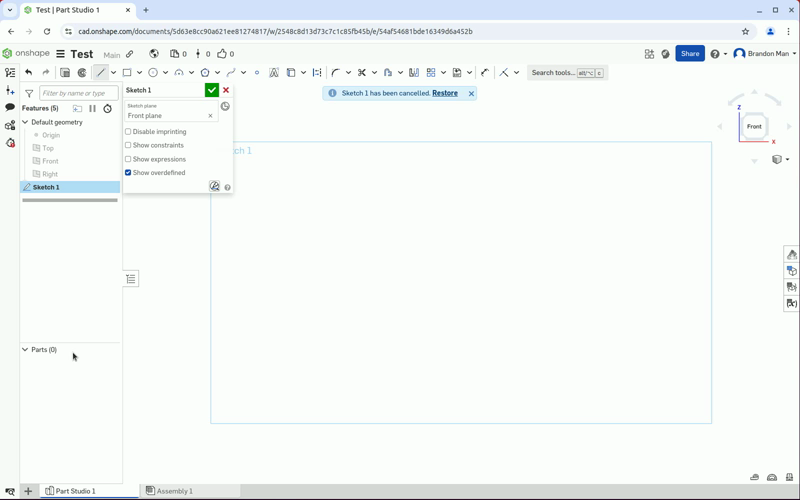
mouse_move(433, 258)
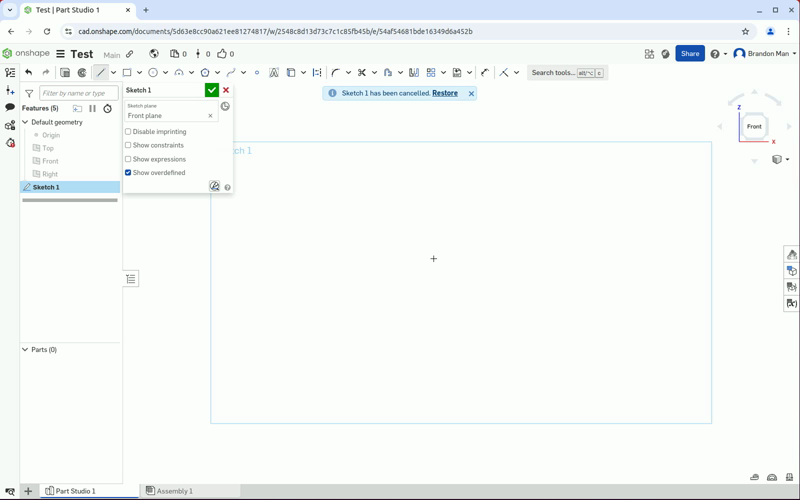
click(433, 258)
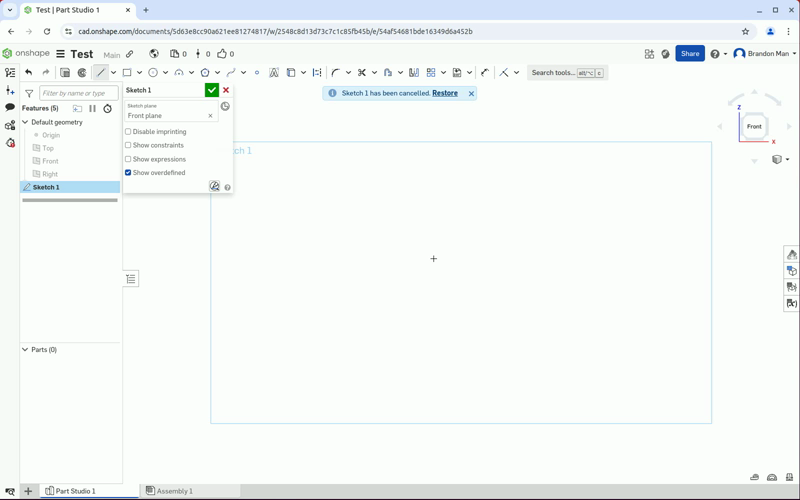
key_up(shift)
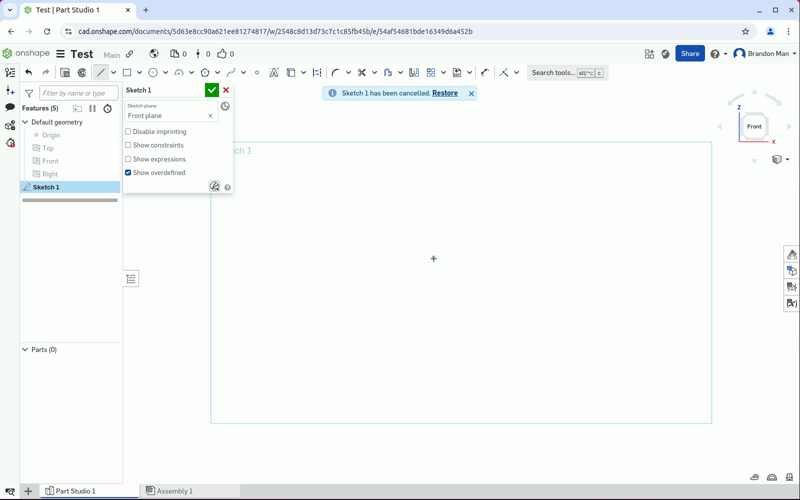
key_down(shift)
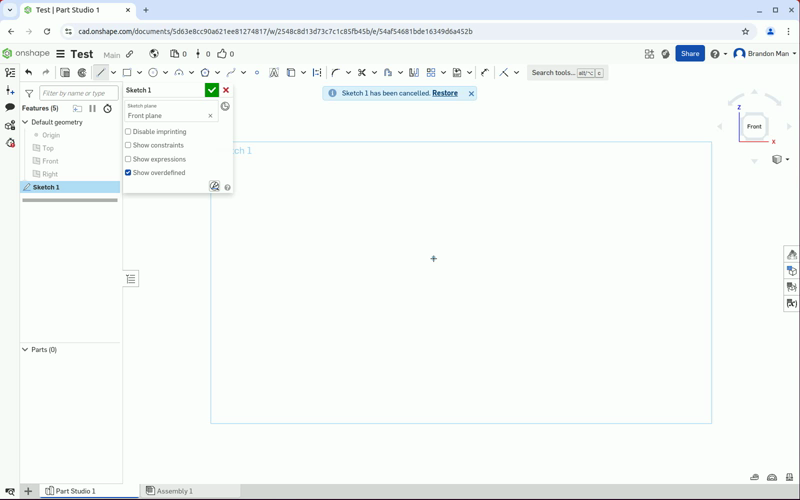
mouse_move(566, 395)
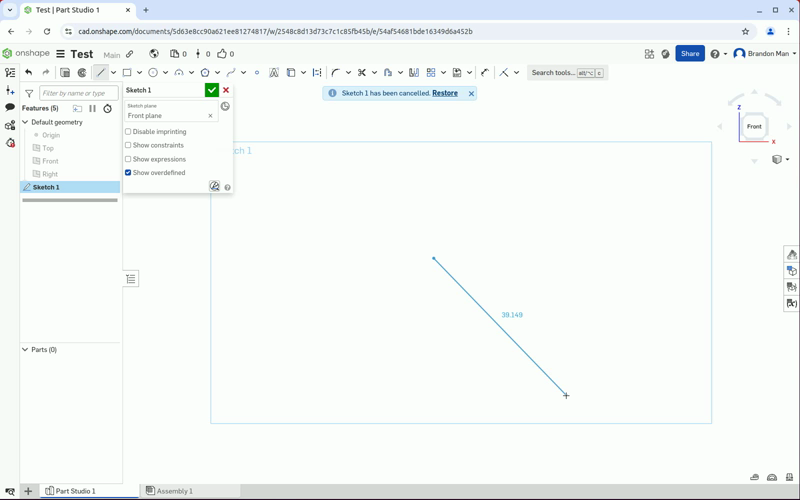
click(566, 395)
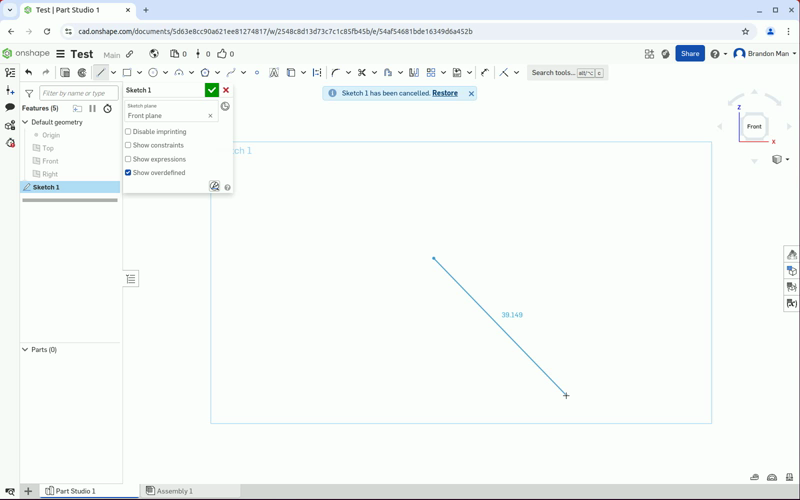
key_up(shift)
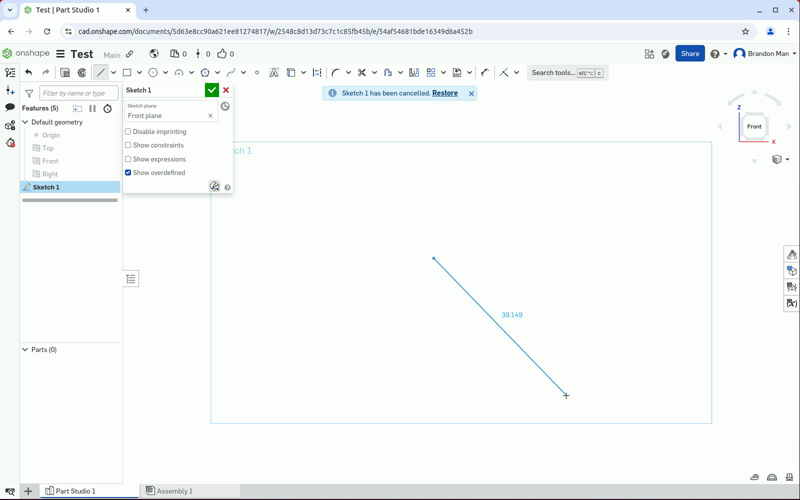
key_down(shift)
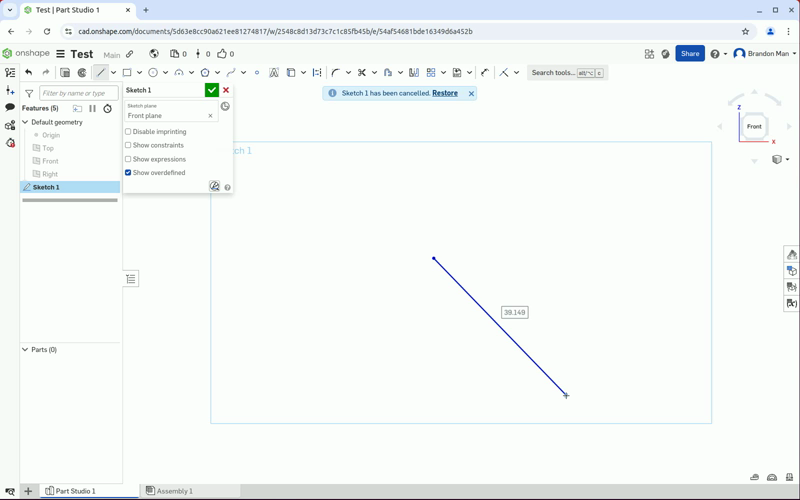
mouse_move(589, 395)
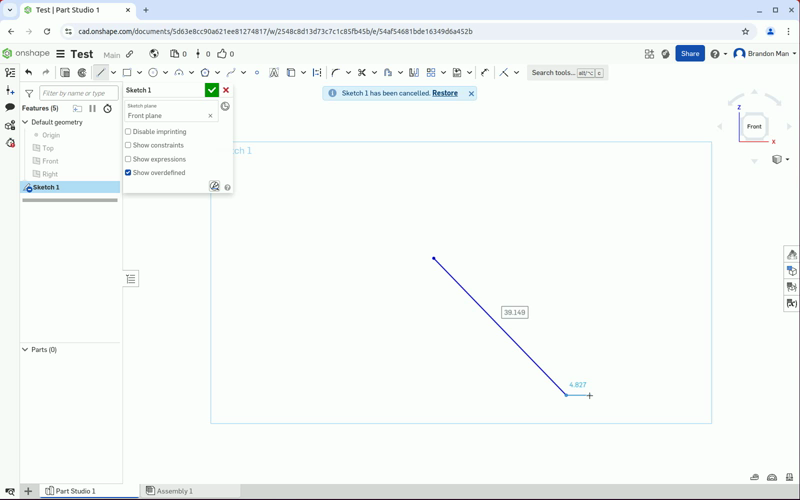
mouse_move(566, 382)
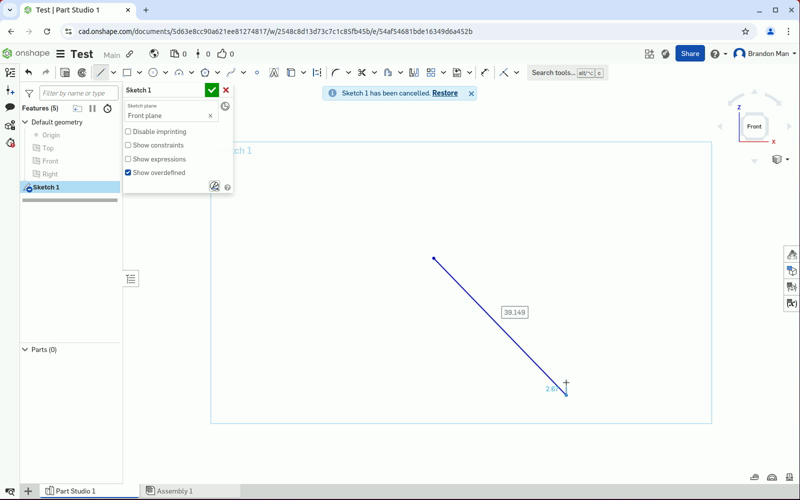
click(566, 382)
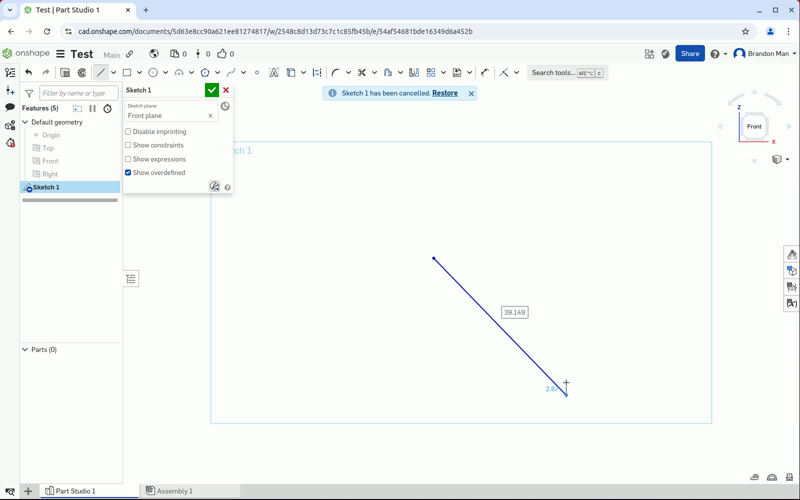
key_up(shift)
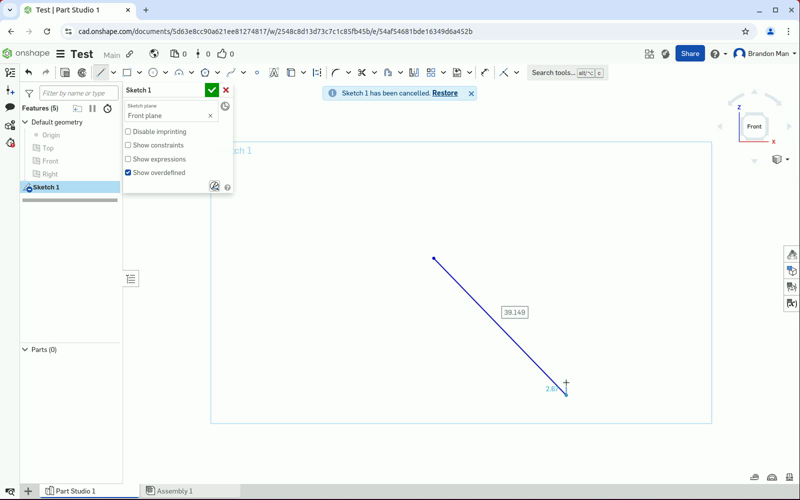
key_down(shift)
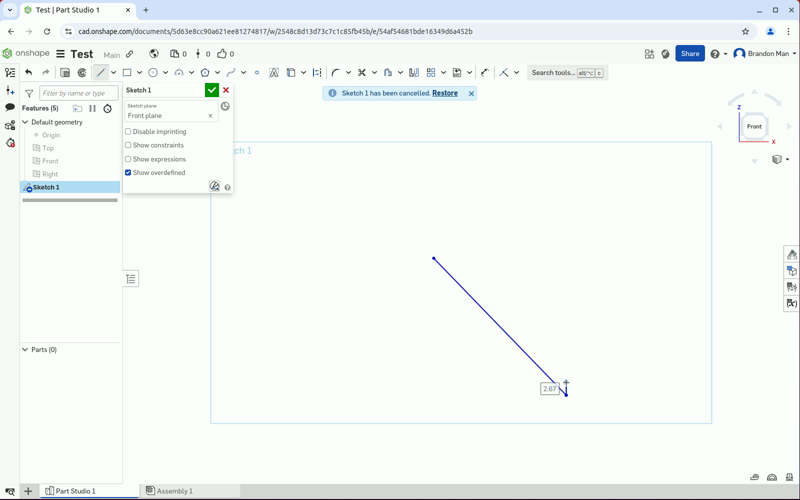
mouse_move(433, 245)
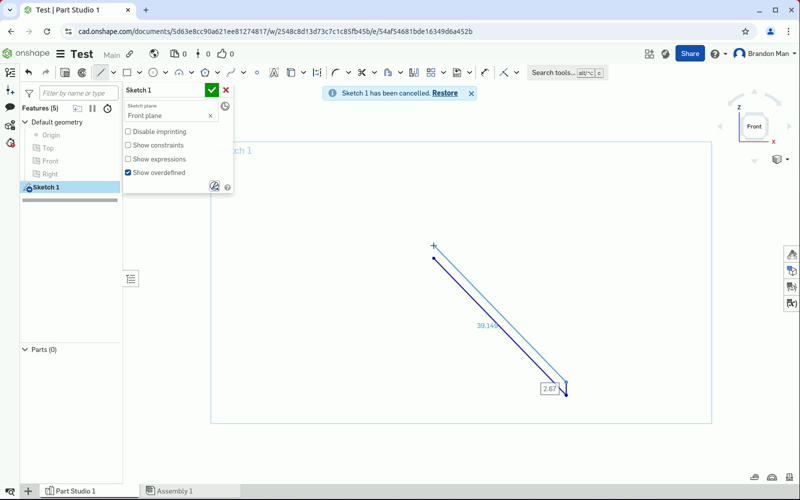
click(433, 245)
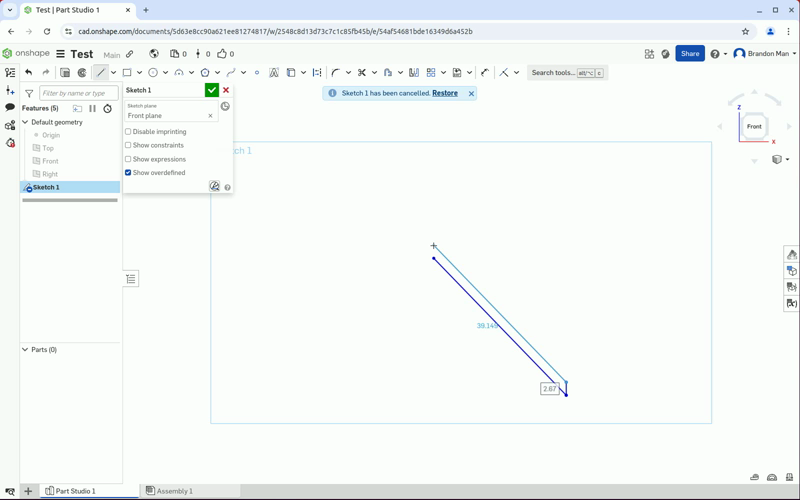
key_up(shift)
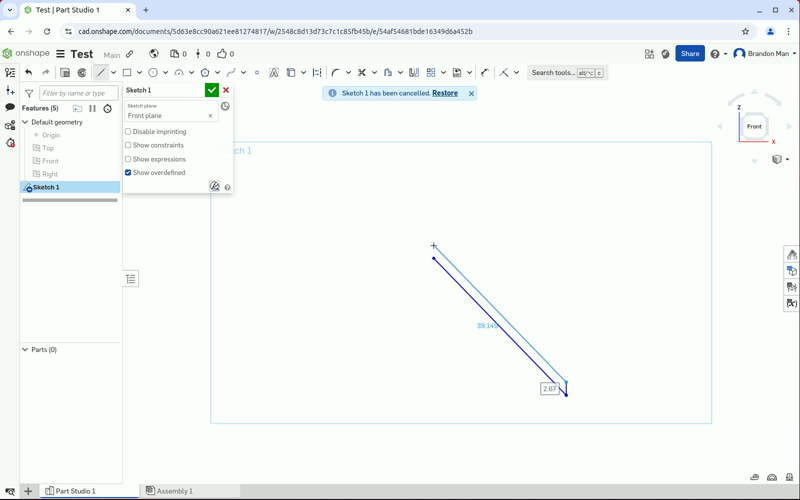
mouse_move(463, 245)
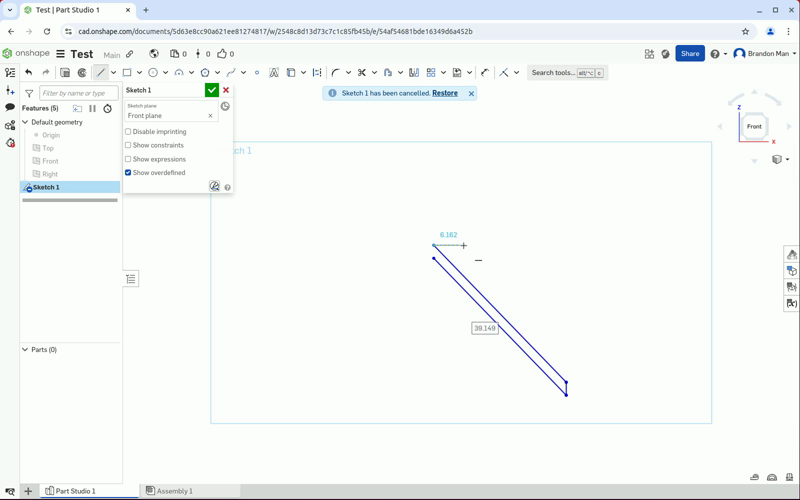
key_down(shift)
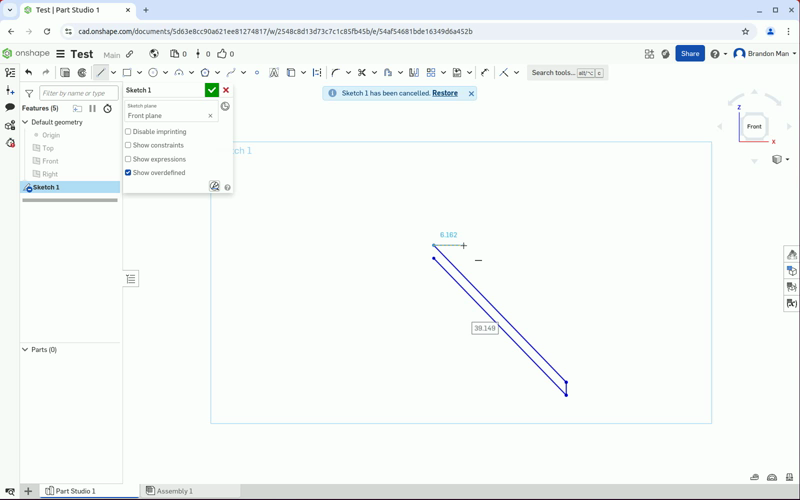
mouse_move(433, 258)
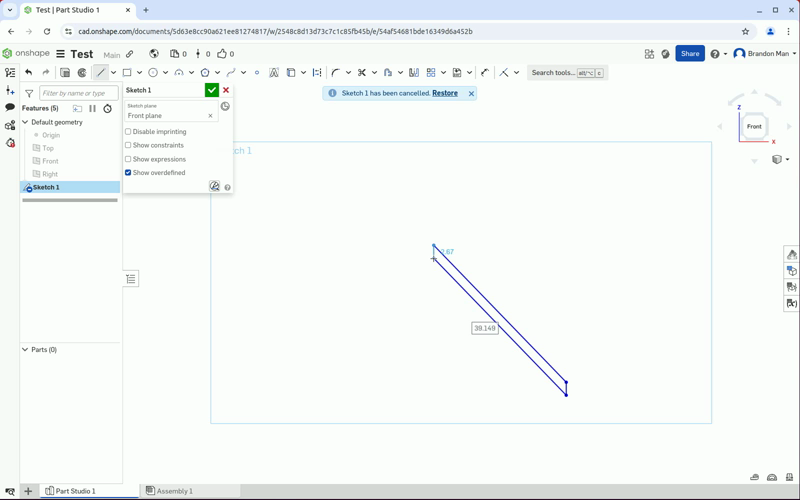
key_up(shift)
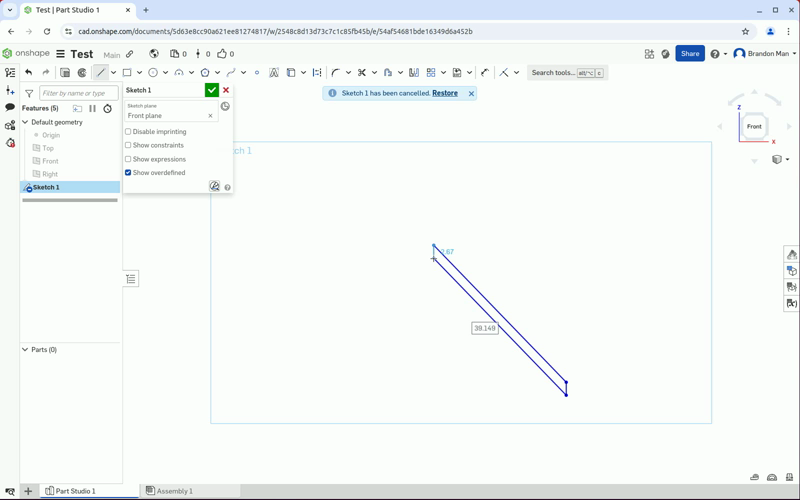
click(433, 258)
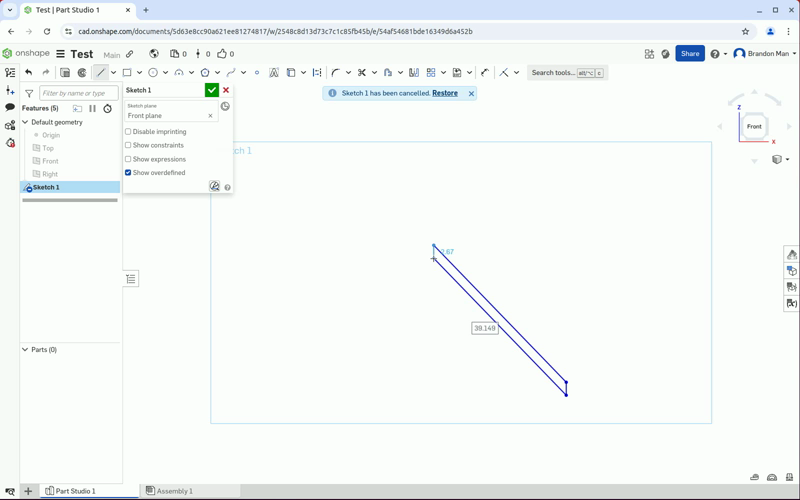
key(esc)
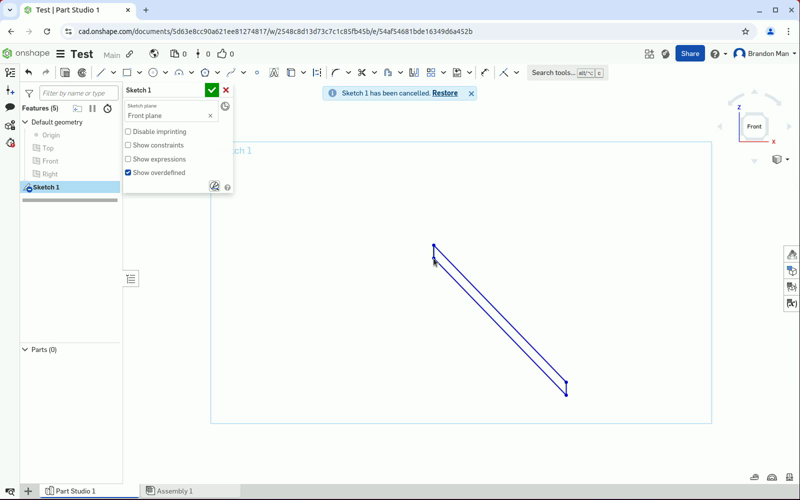
mouse_move(542, 369)
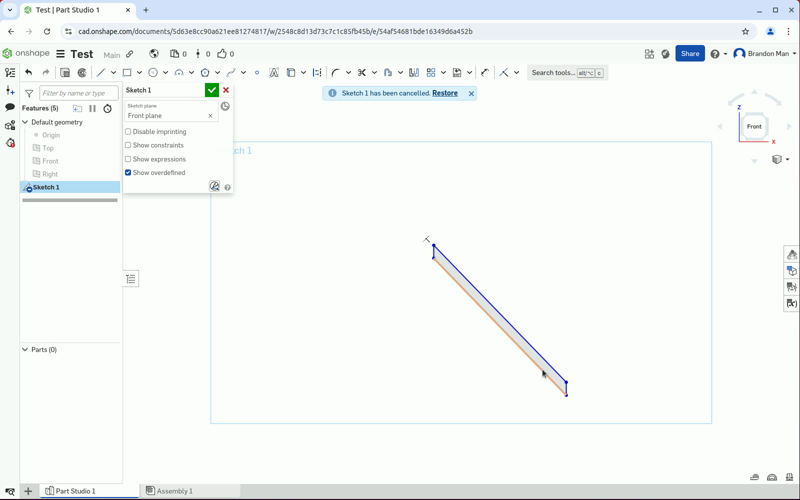
scroll(6)
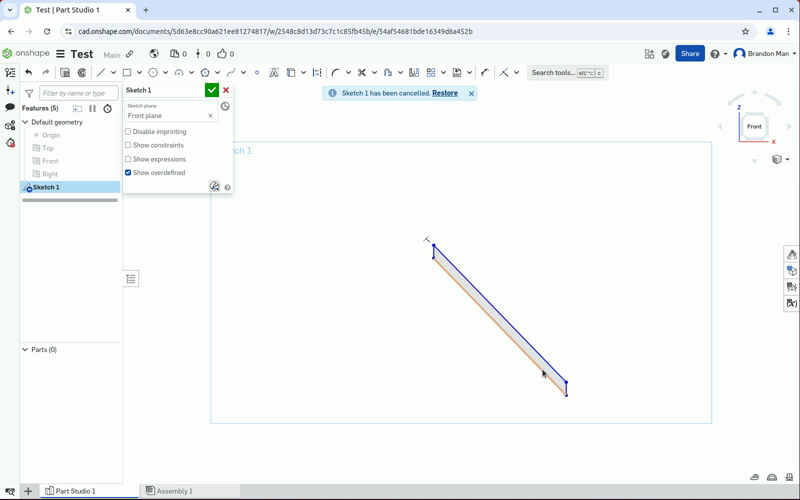
scroll(6)
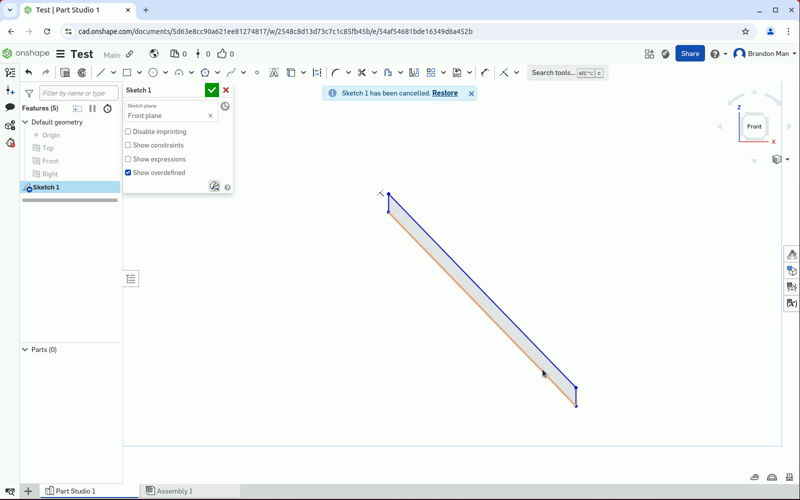
scroll(6)
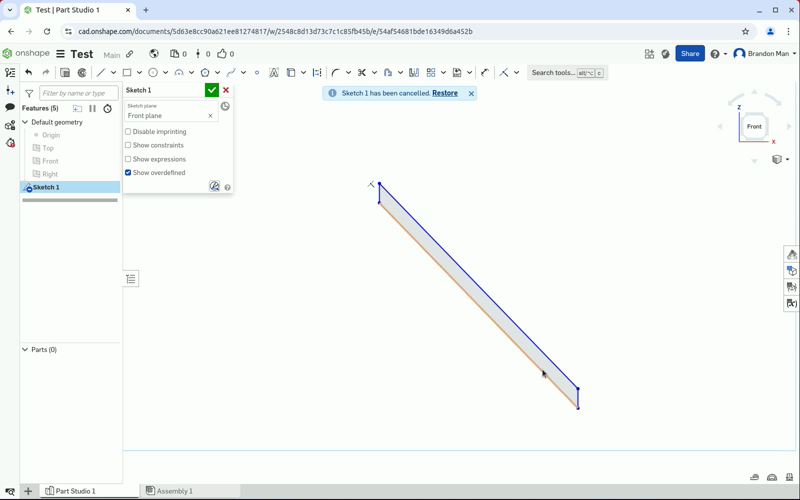
scroll(6)
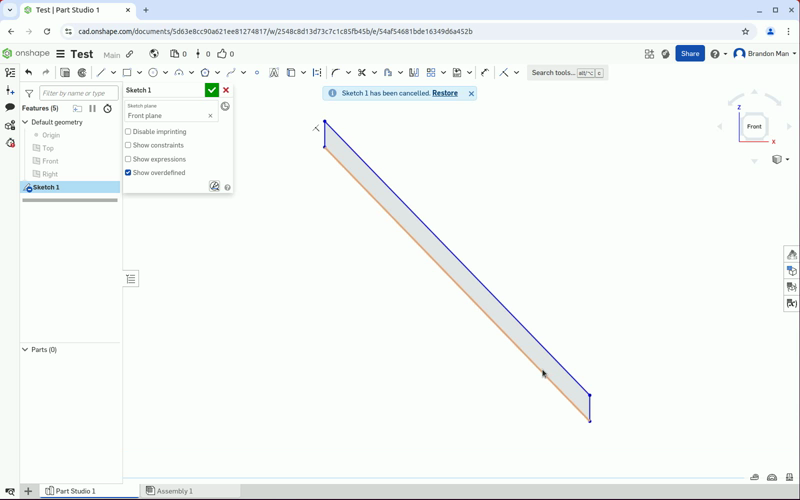
scroll(6)
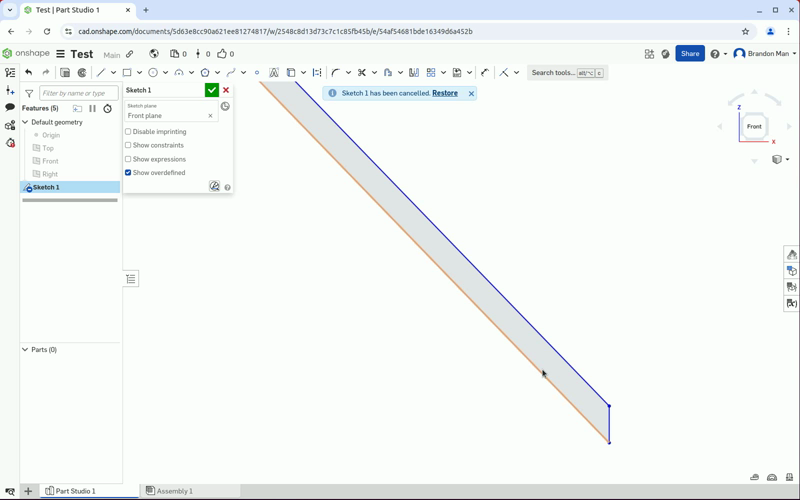
scroll(6)
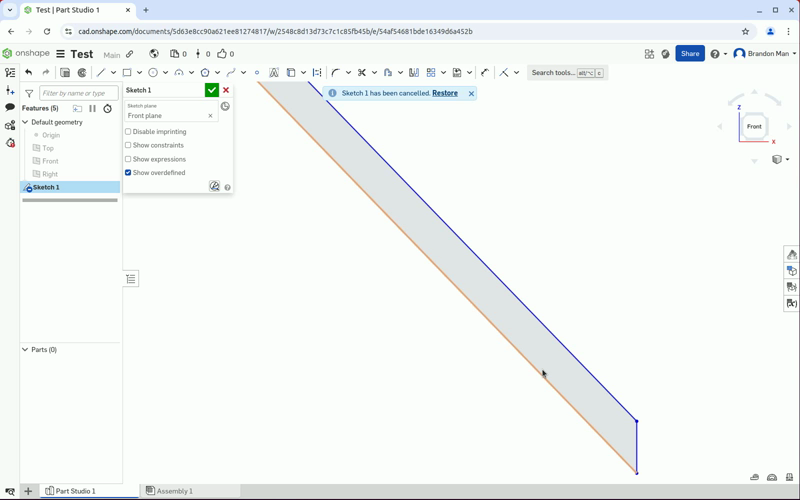
scroll(6)
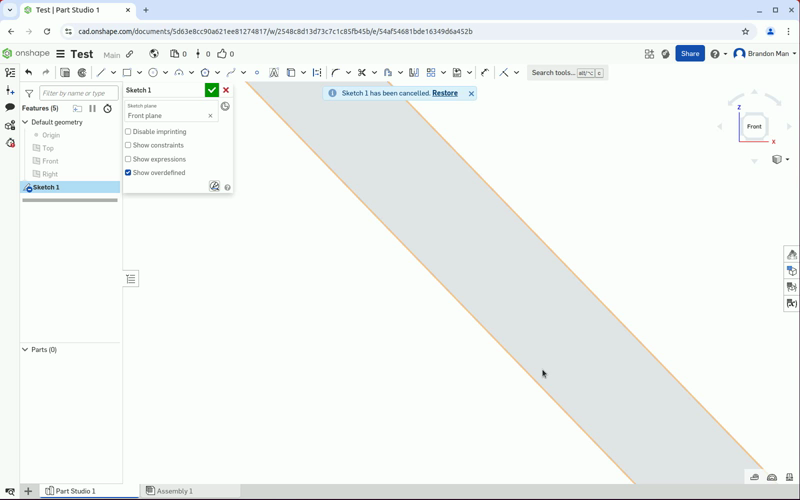
click(542, 369)
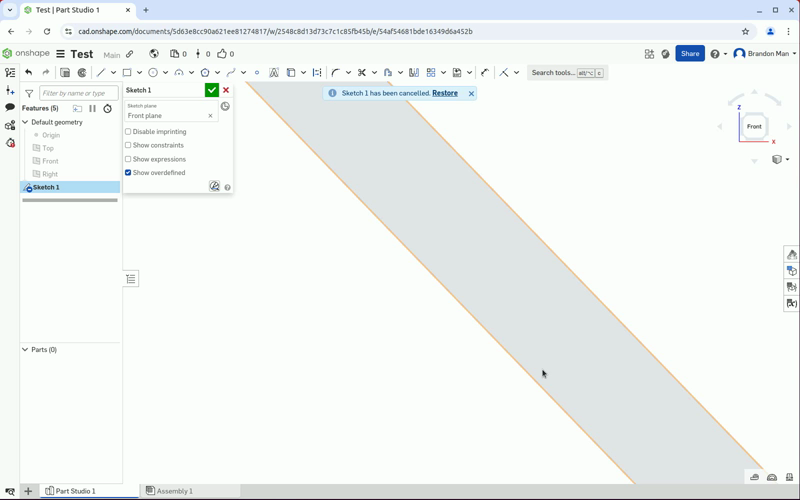
scroll(-6)
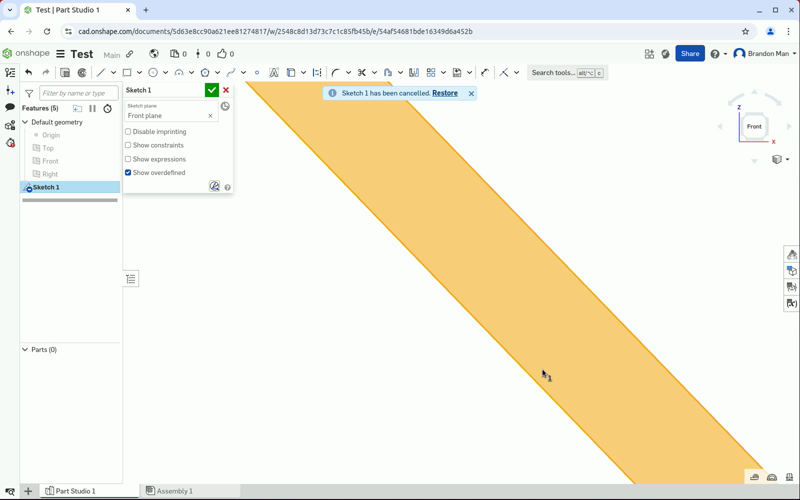
scroll(-6)
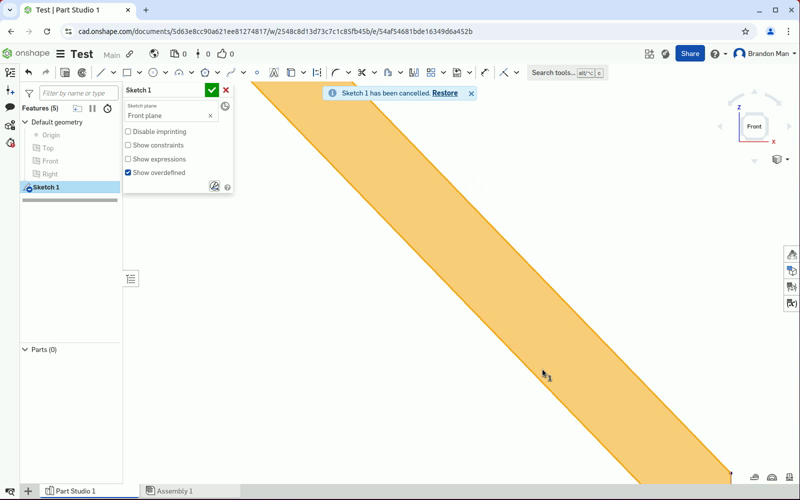
scroll(-6)
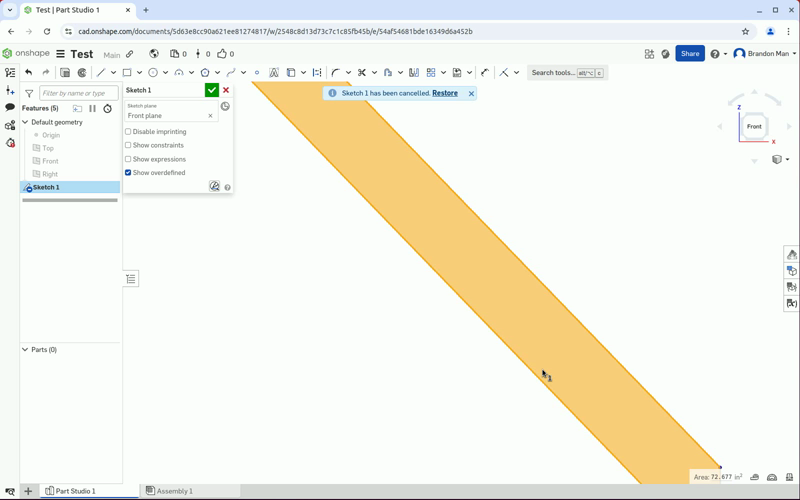
scroll(-6)
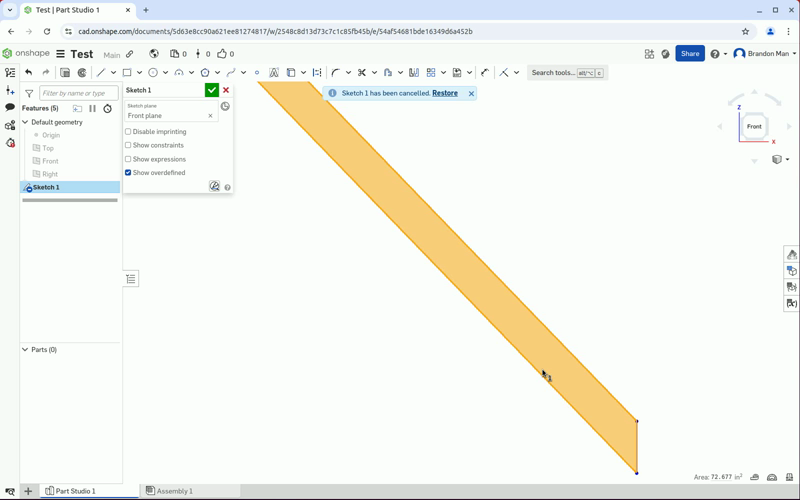
scroll(-6)
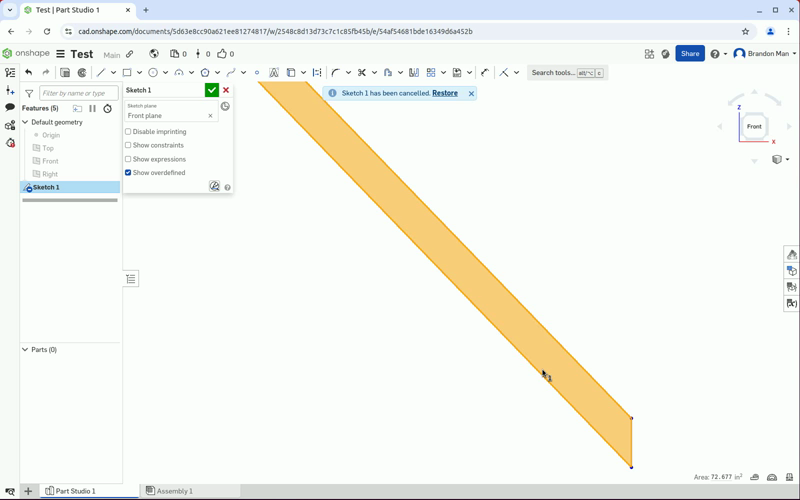
scroll(-6)
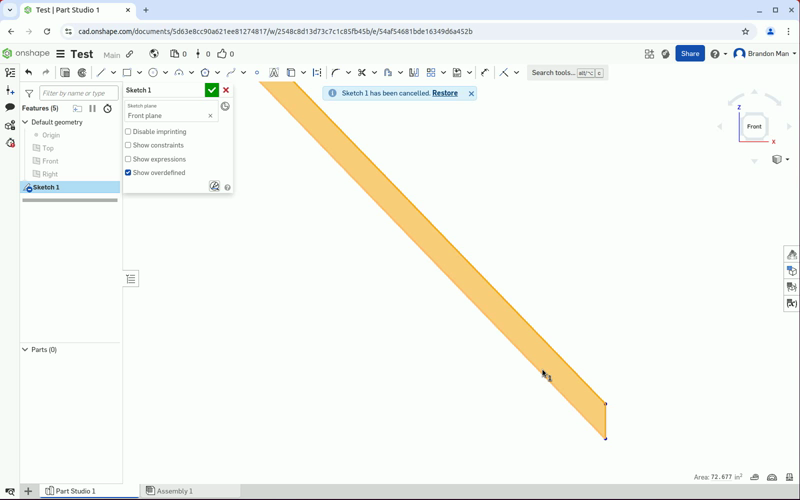
scroll(-6)
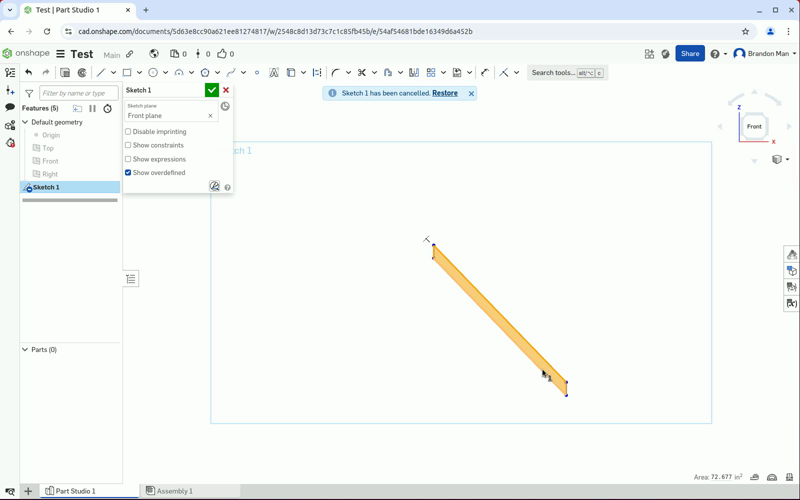
mouse_move(73, 352)
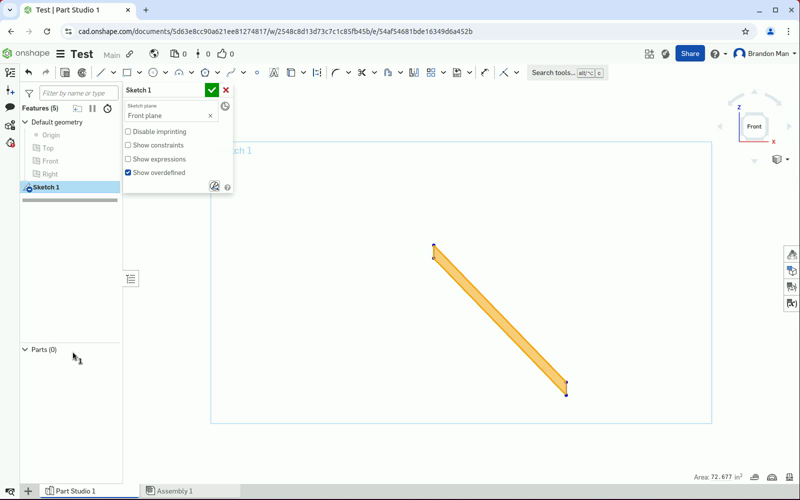
key(shift+y)
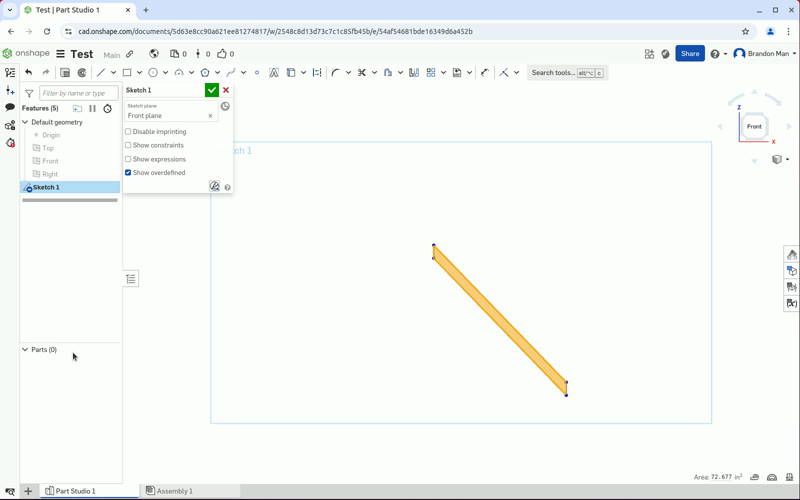
key(shift+e)
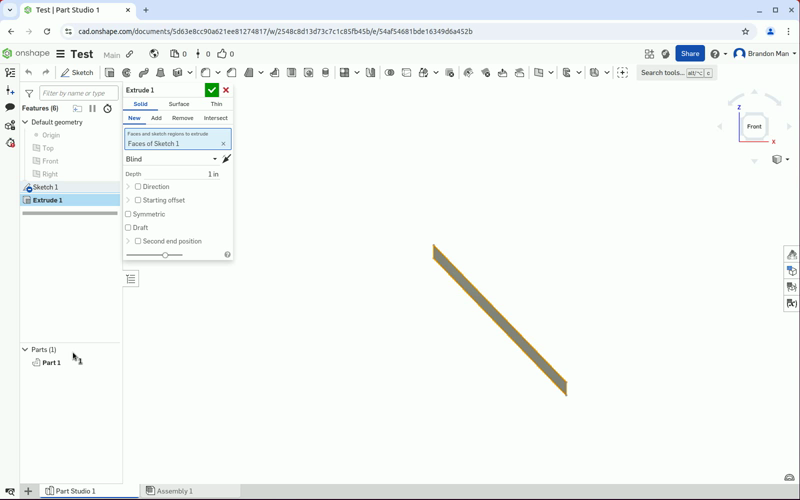
mouse_move(143, 106)
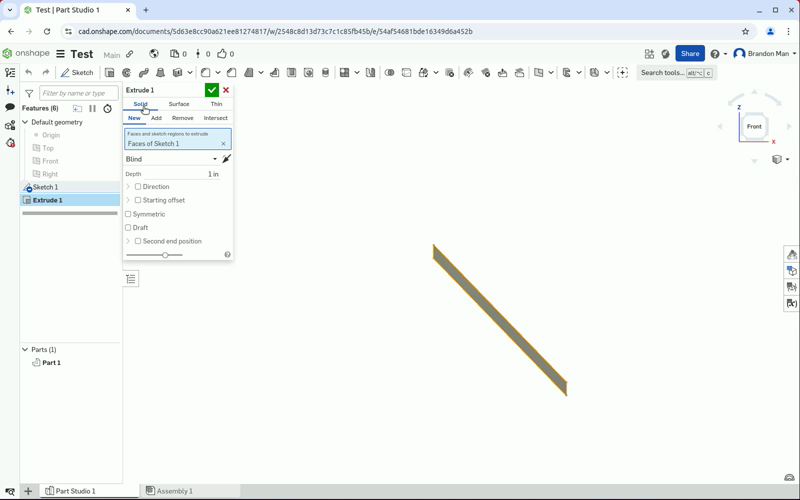
click(143, 106)
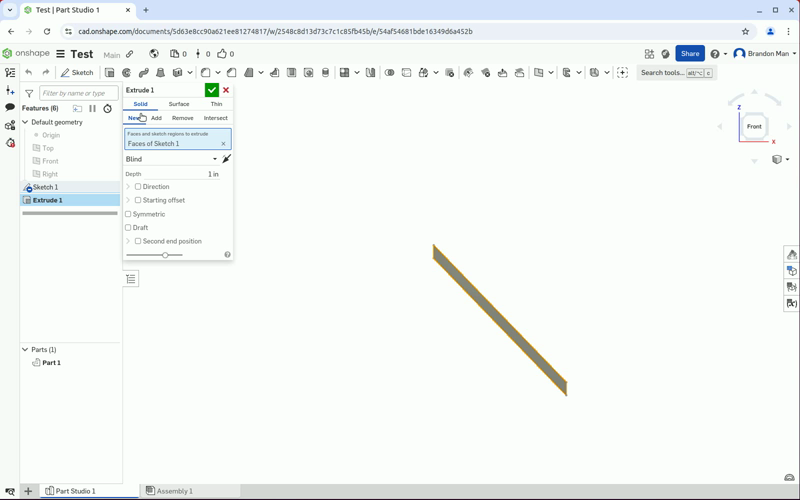
mouse_move(137, 120)
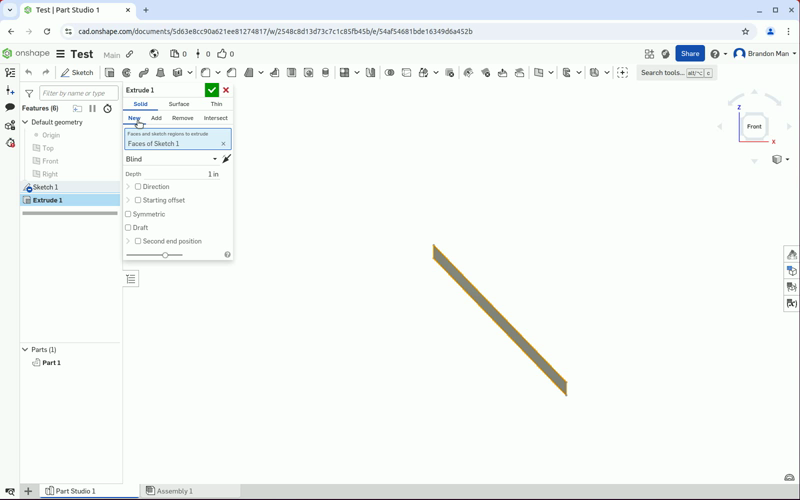
click(137, 120)
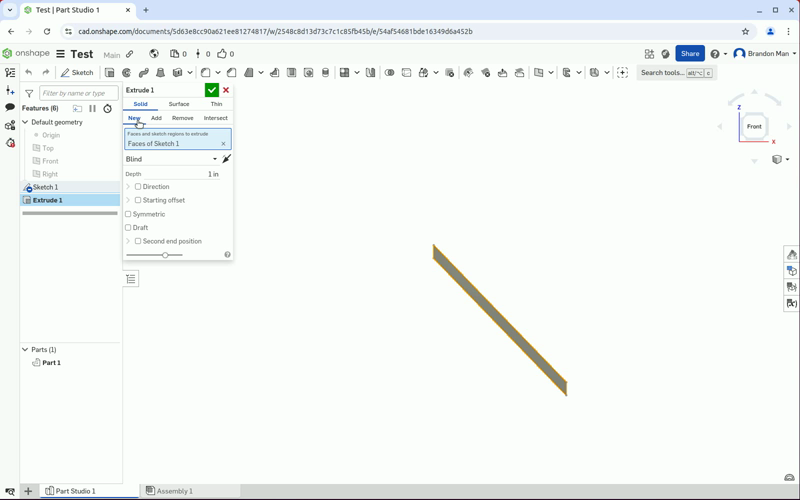
key(tab, 4)
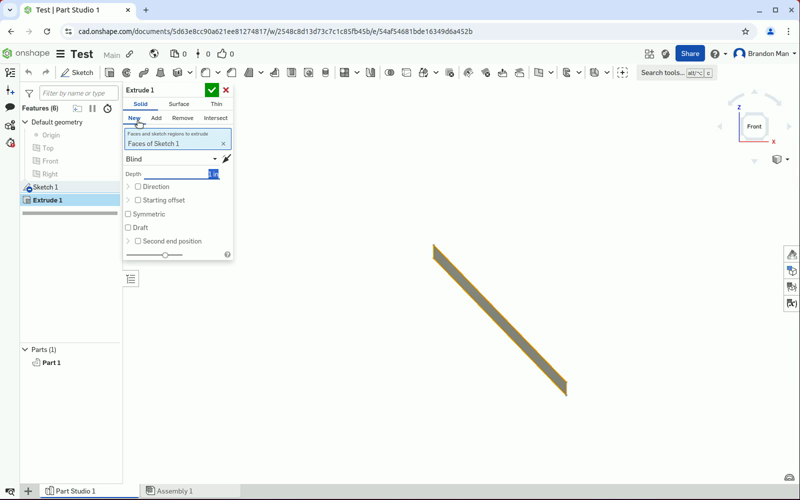
text(0.481)
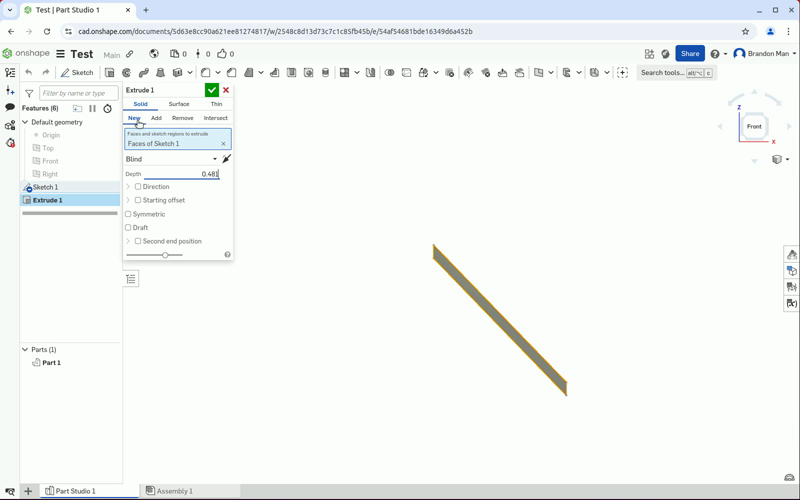
key(enter)
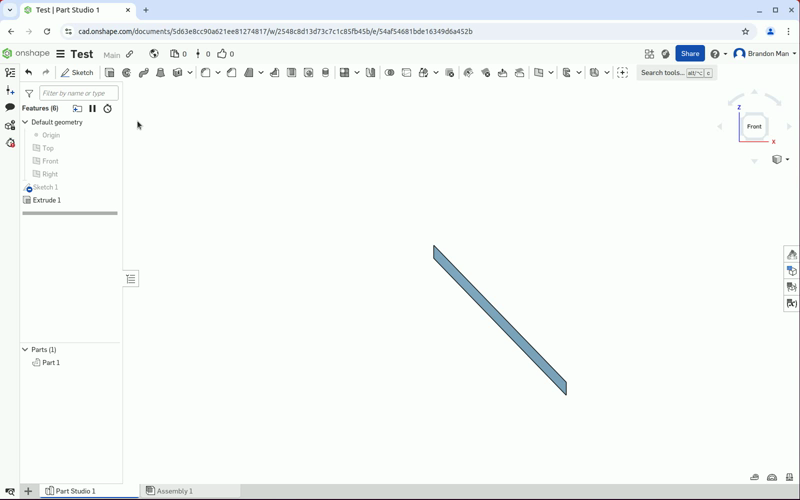
key(shift+h)
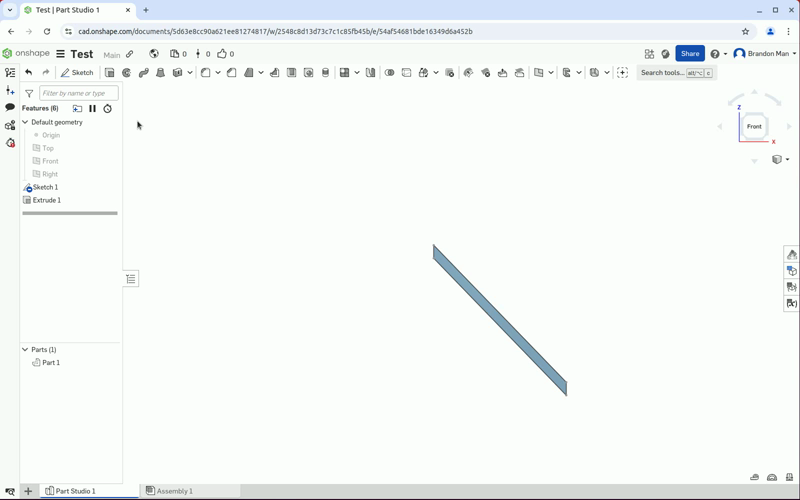
key(shift+h)
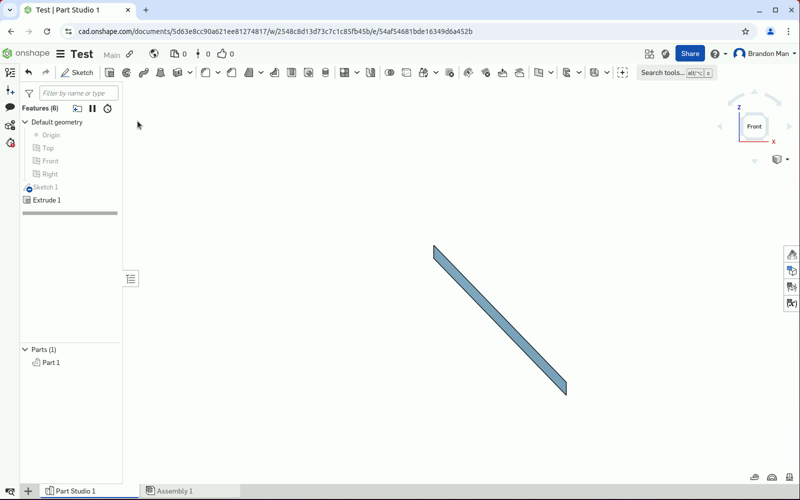
mouse_move(73, 189)
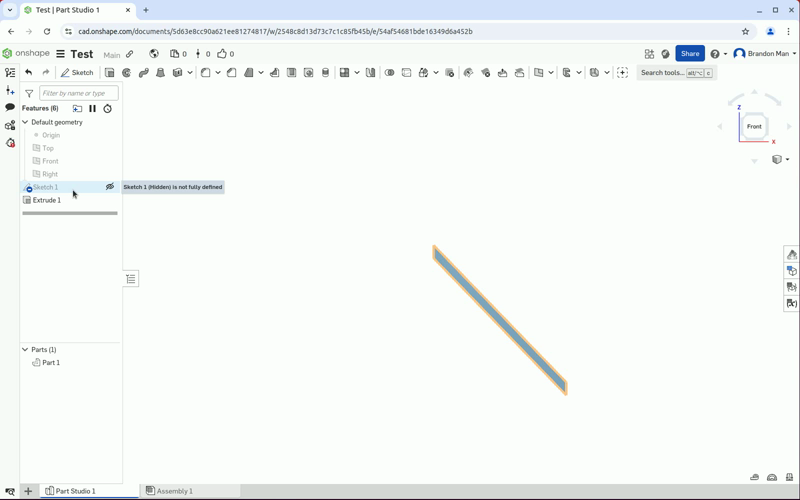
click(73, 189)
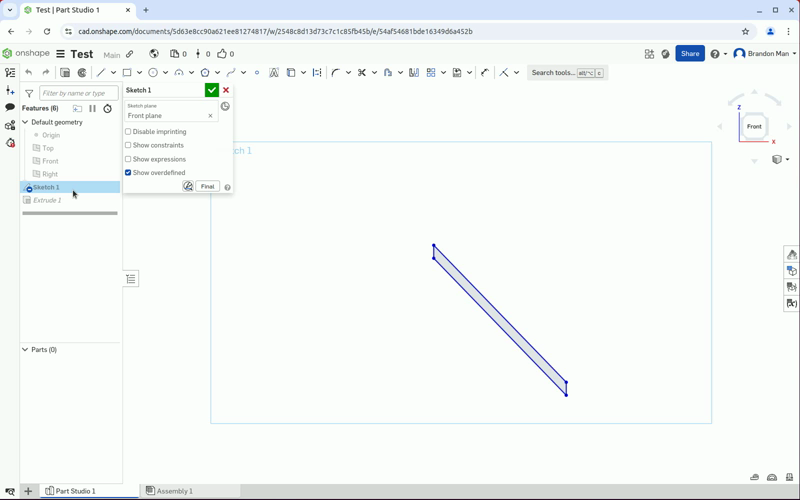
mouse_move(229, 92)
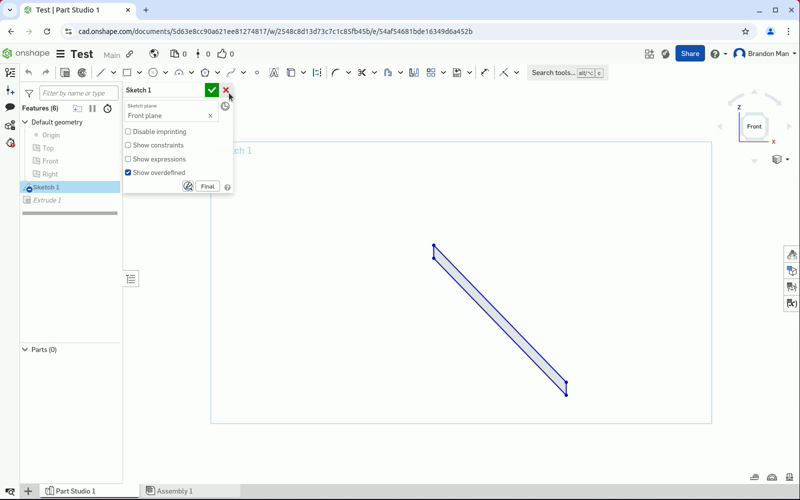
click(229, 92)
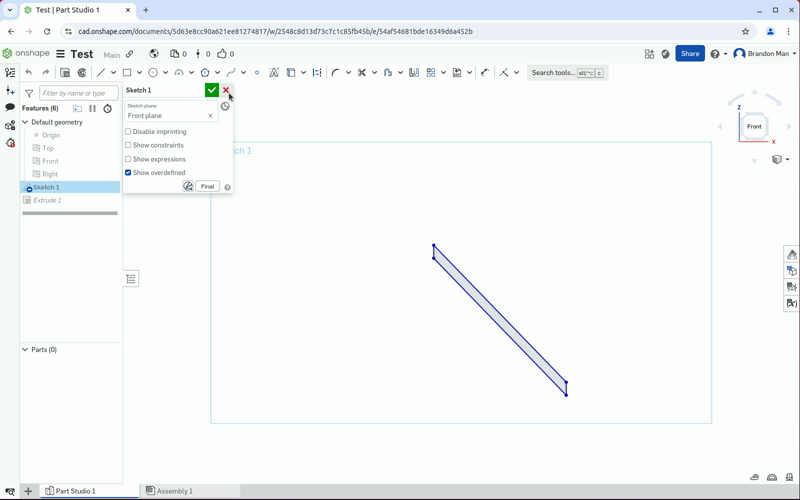
key(shift+s)
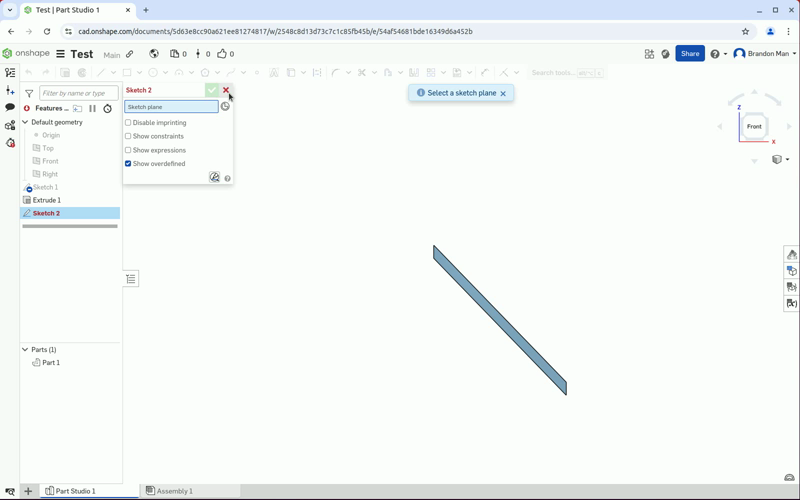
mouse_move(73, 163)
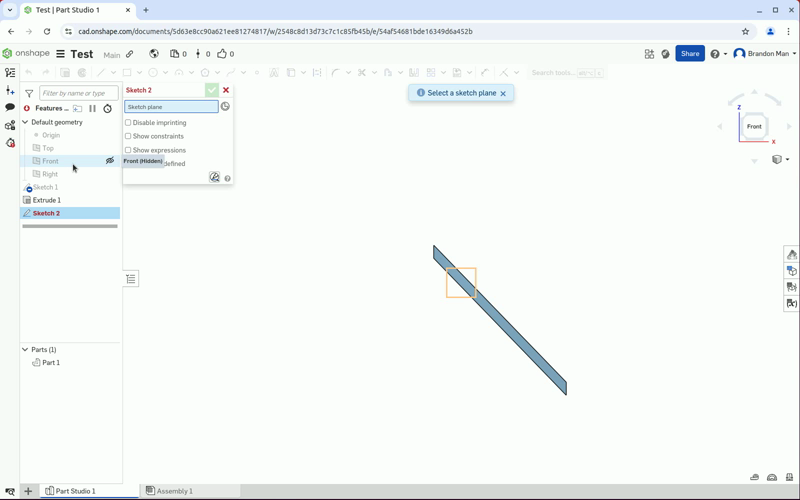
click(73, 163)
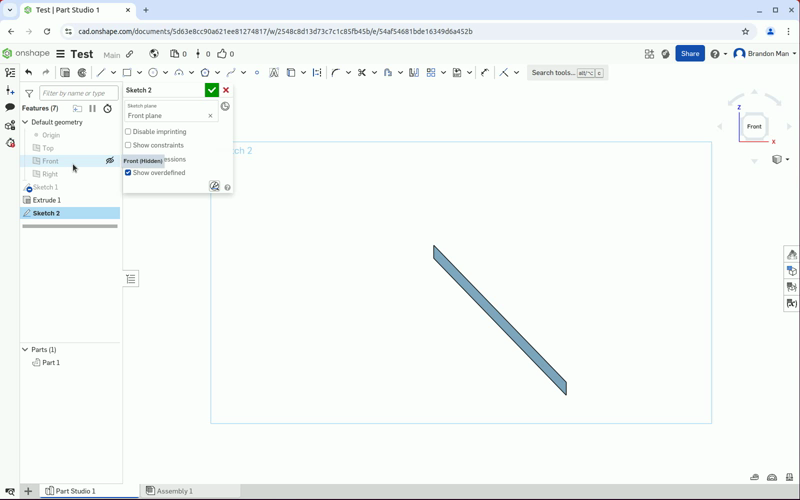
mouse_move(73, 352)
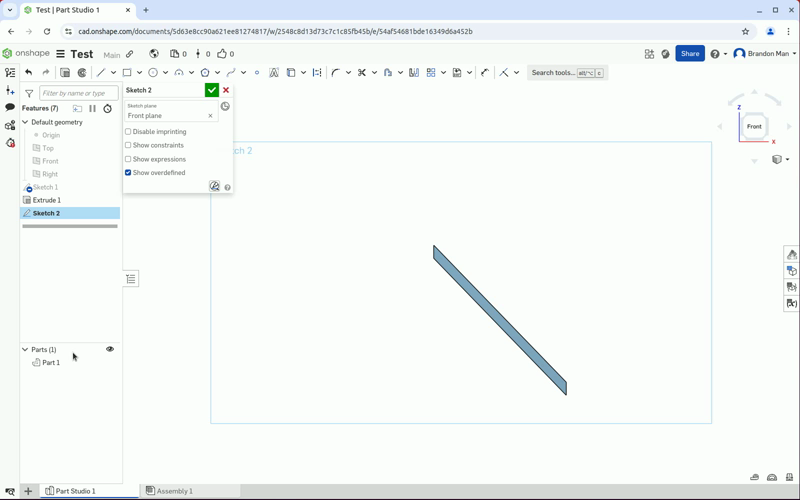
key(y)
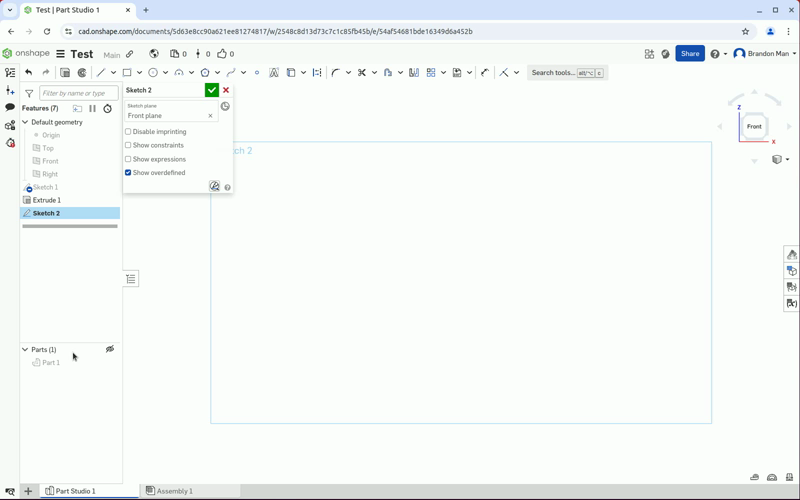
key(l)
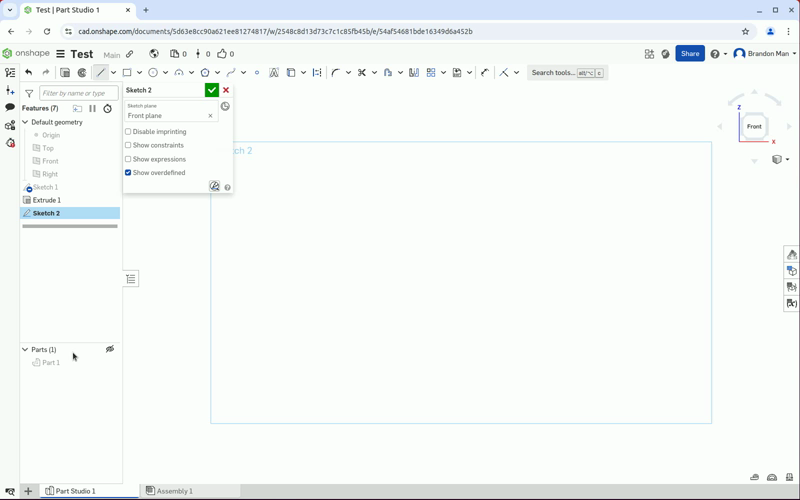
key_down(shift)
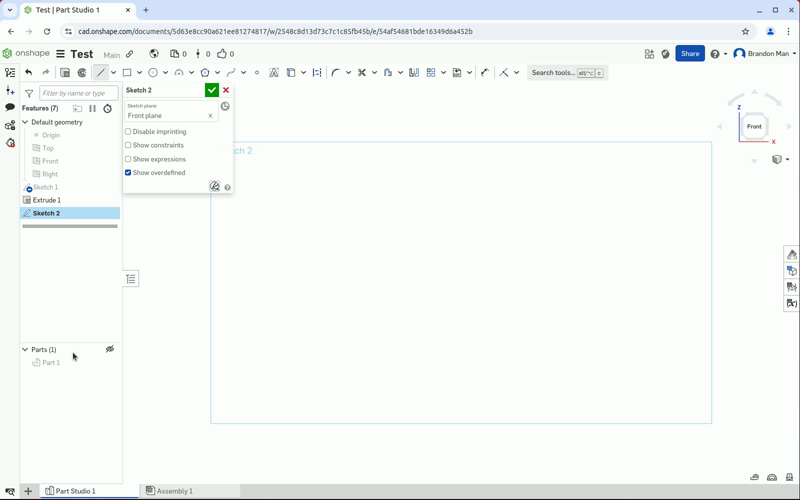
mouse_move(430, 253)
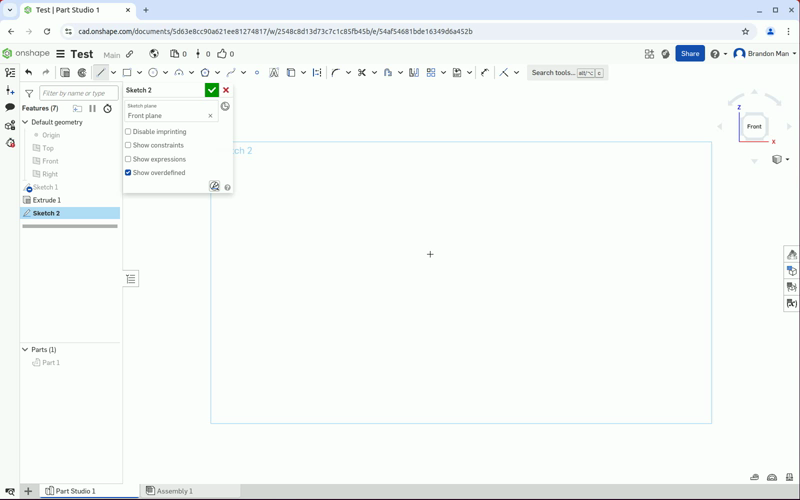
click(430, 253)
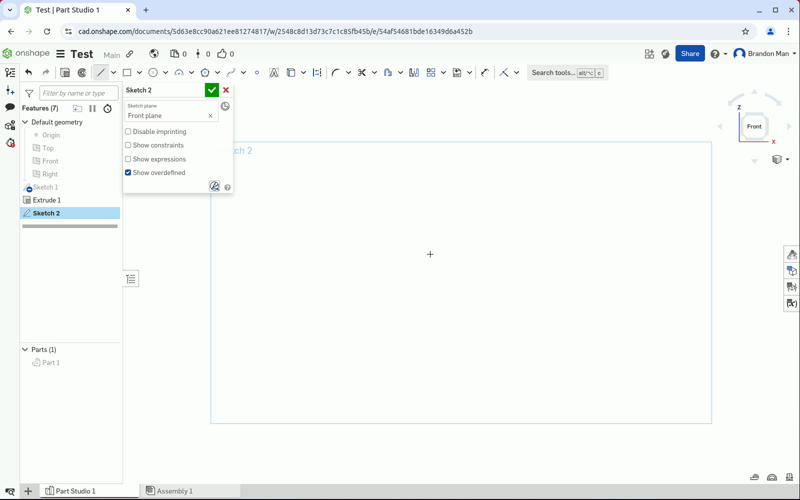
key_up(shift)
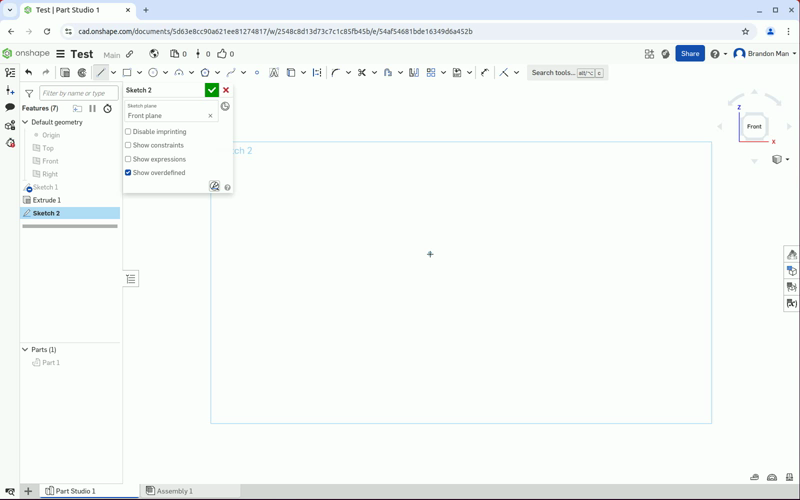
key_down(shift)
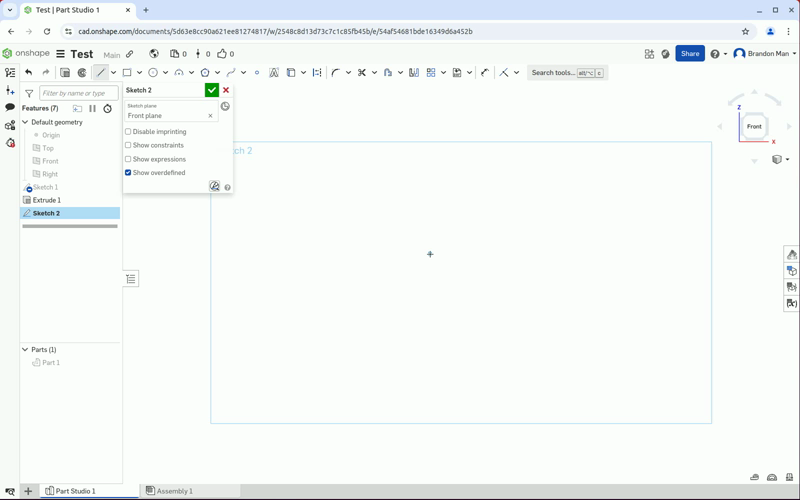
mouse_move(460, 253)
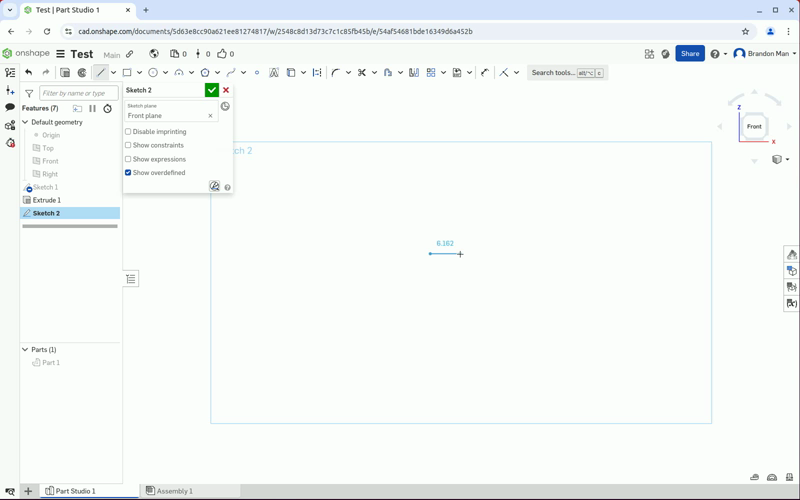
mouse_move(434, 258)
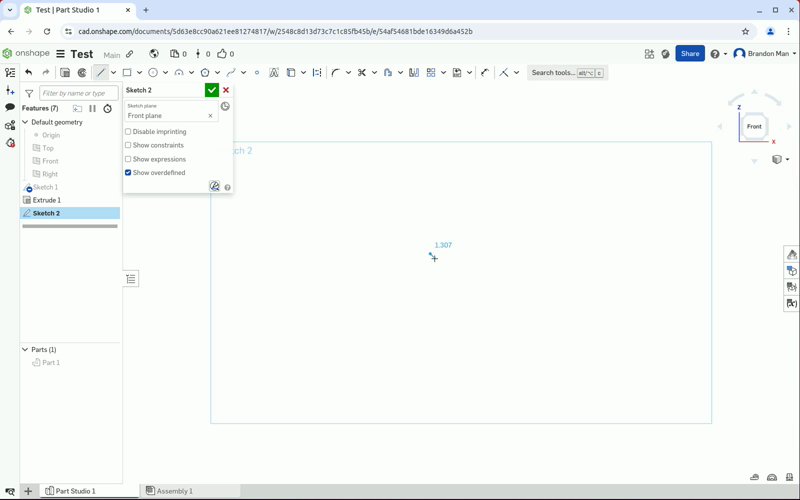
scroll(6)
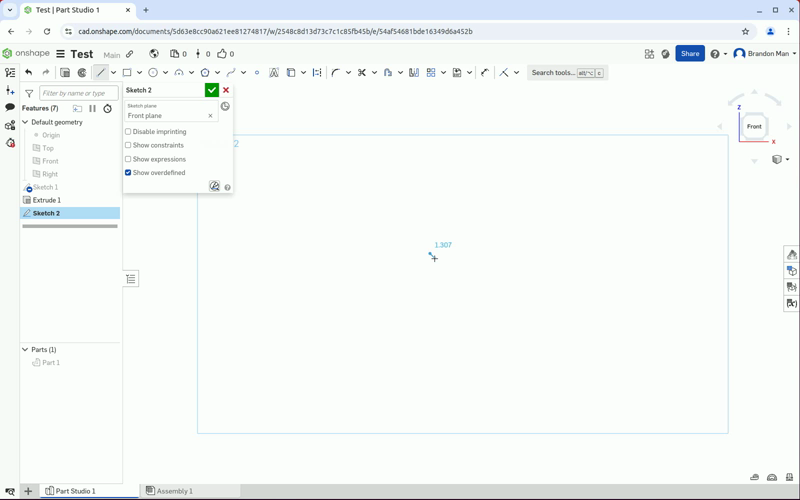
scroll(6)
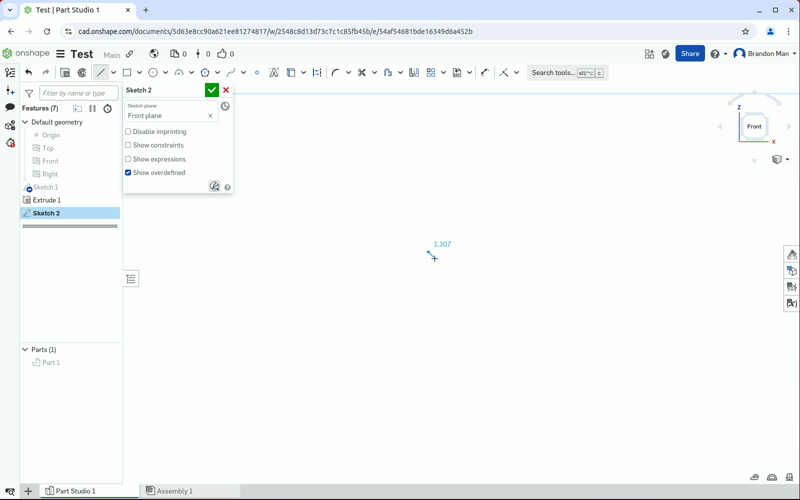
scroll(6)
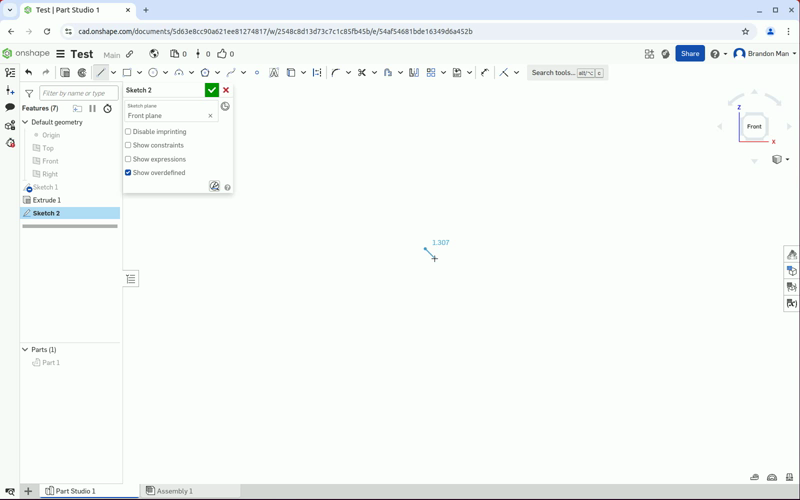
scroll(6)
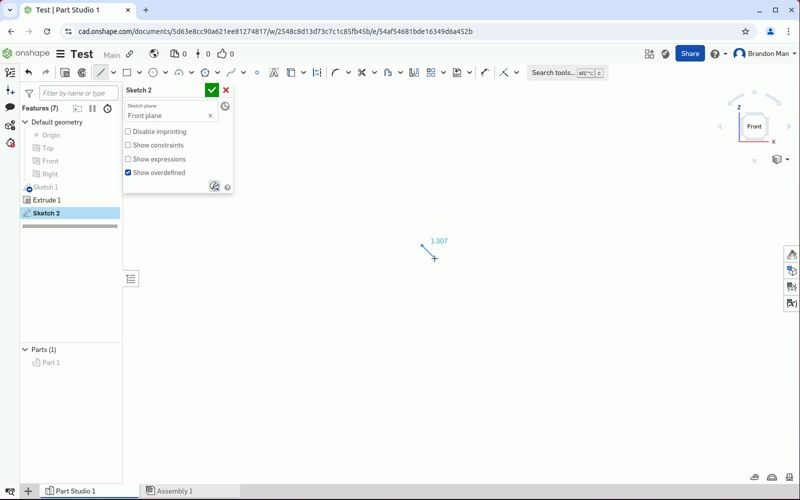
scroll(6)
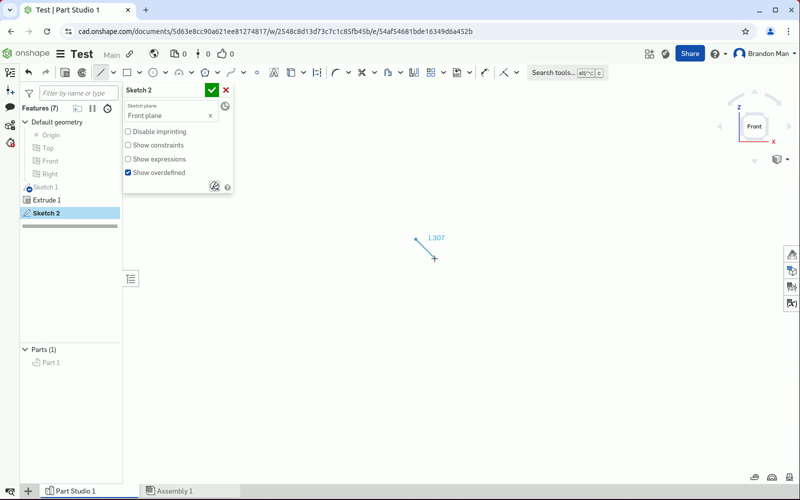
scroll(6)
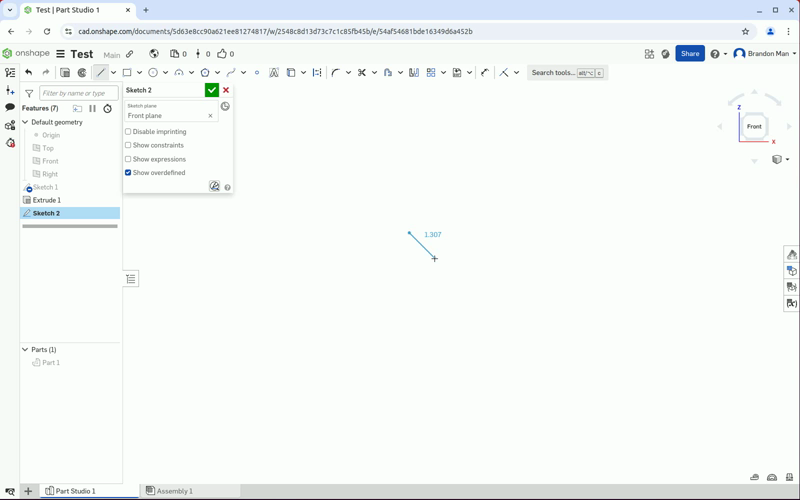
scroll(6)
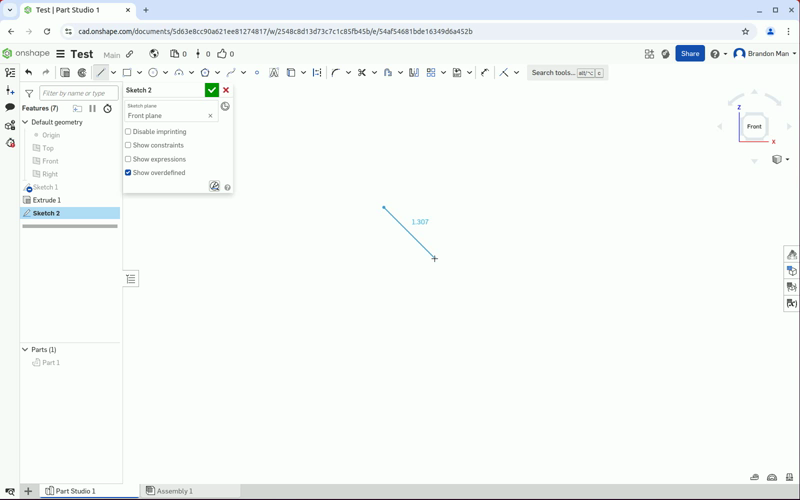
click(434, 258)
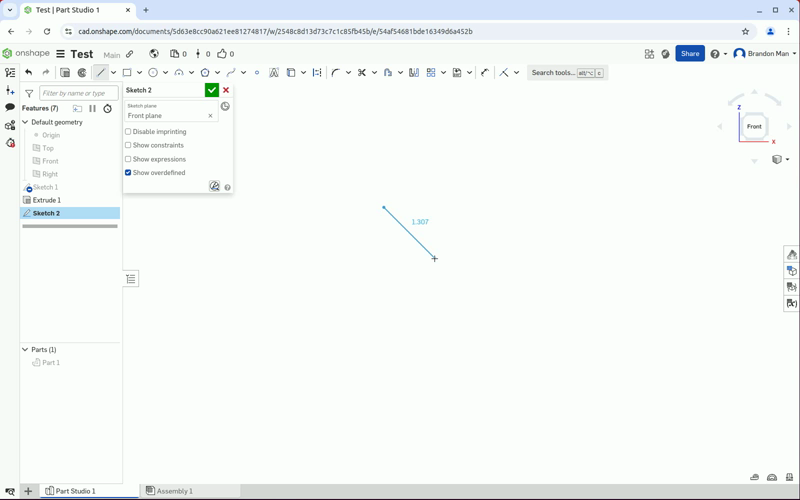
scroll(-6)
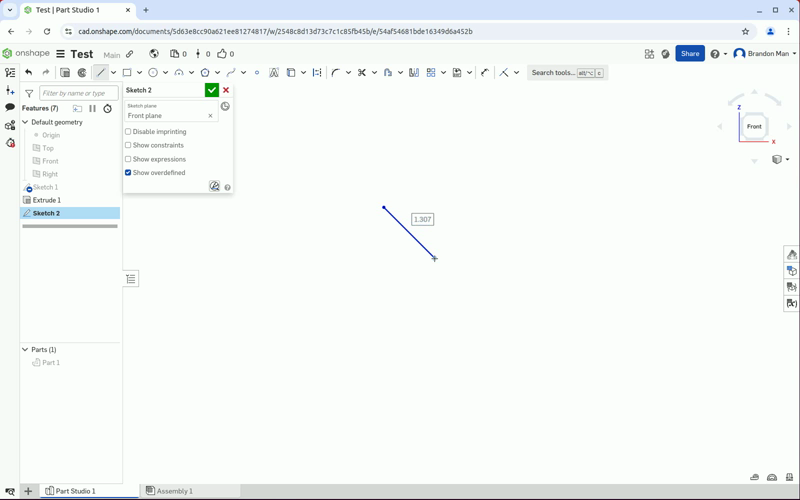
scroll(-6)
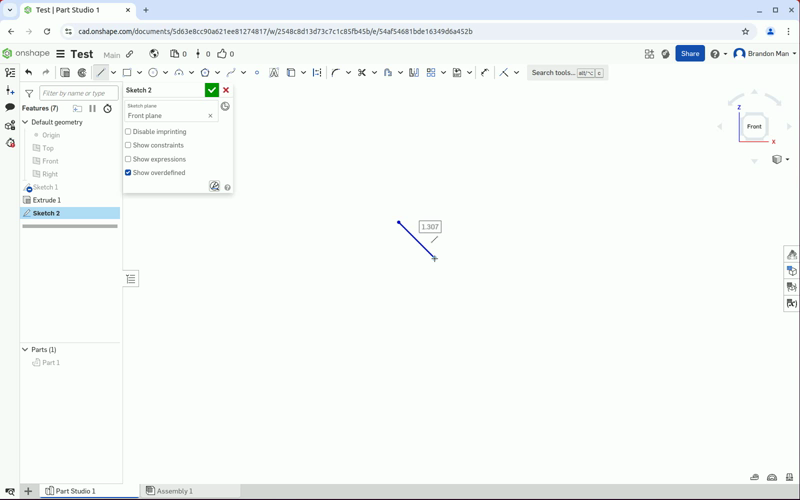
scroll(-6)
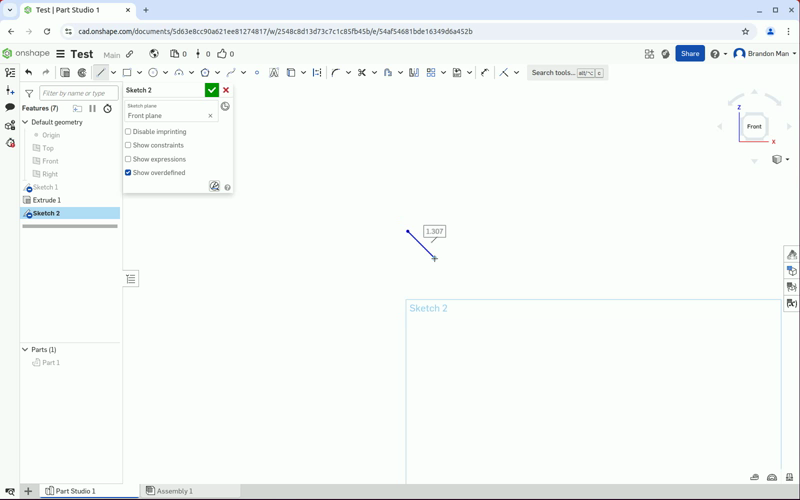
scroll(-6)
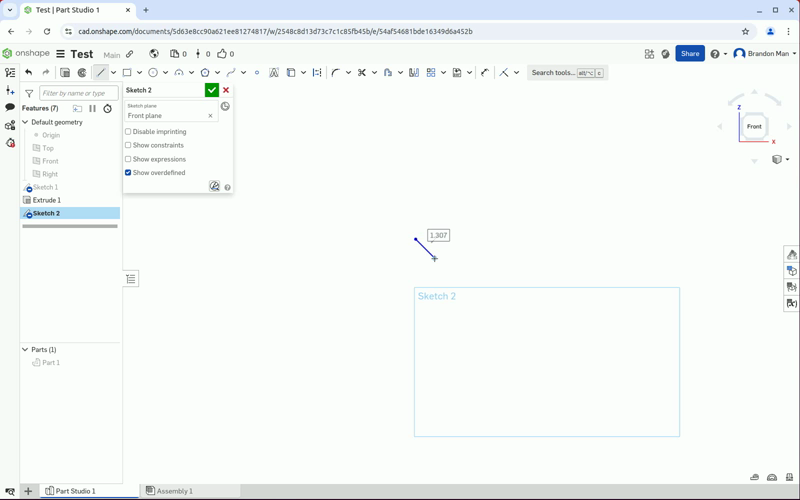
scroll(-6)
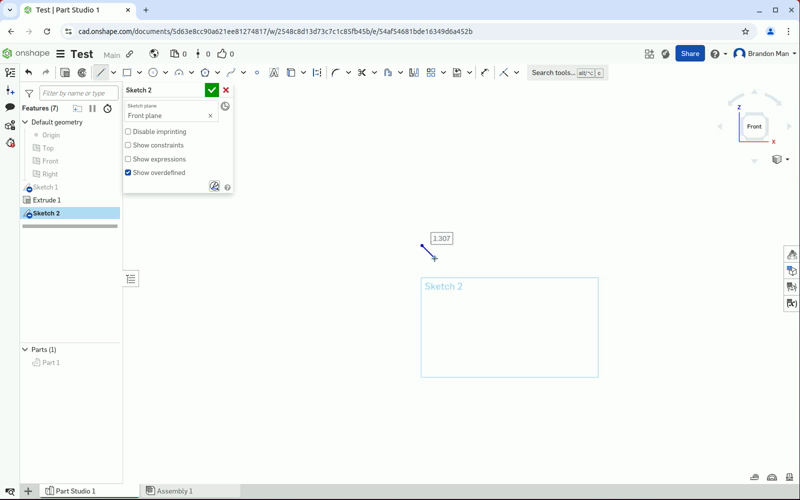
scroll(-6)
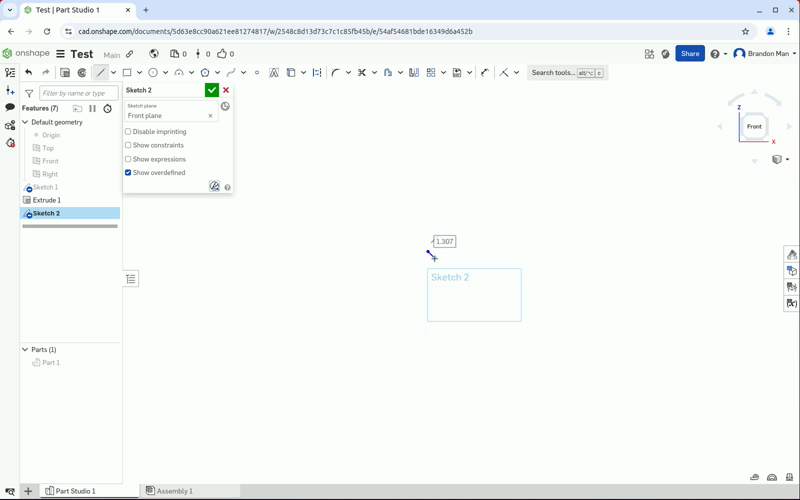
scroll(-6)
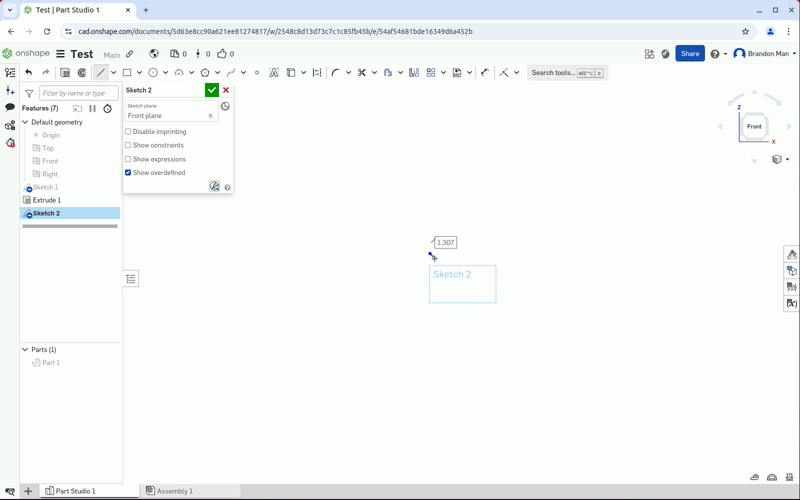
key_up(shift)
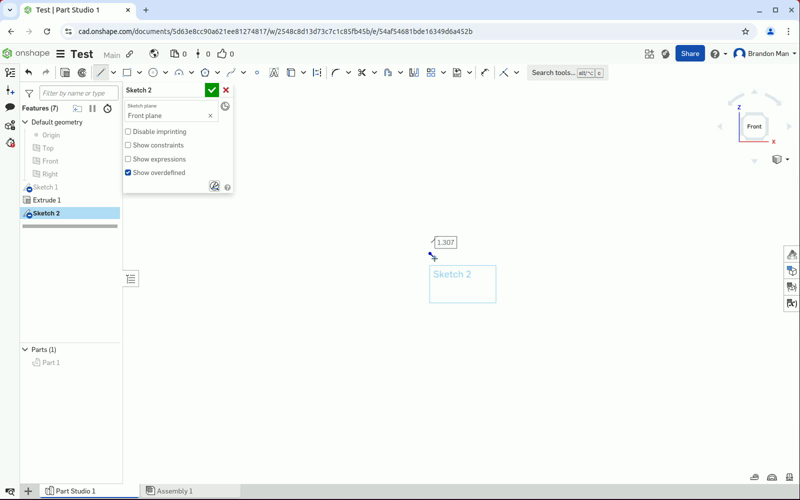
key_down(shift)
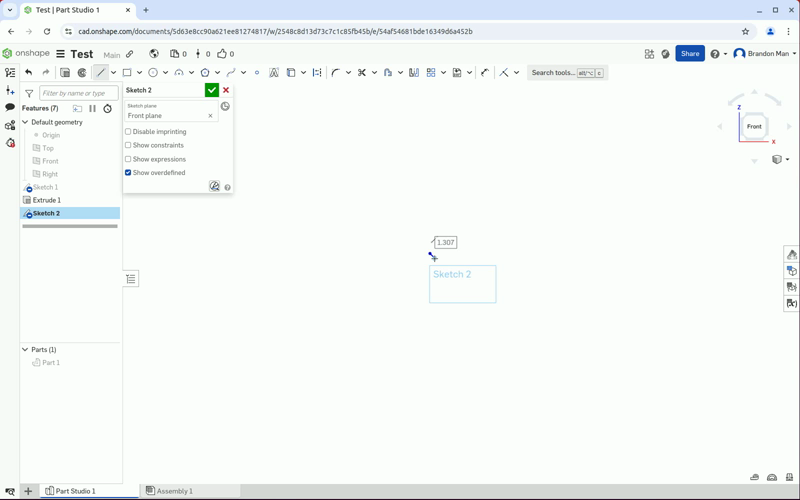
mouse_move(464, 258)
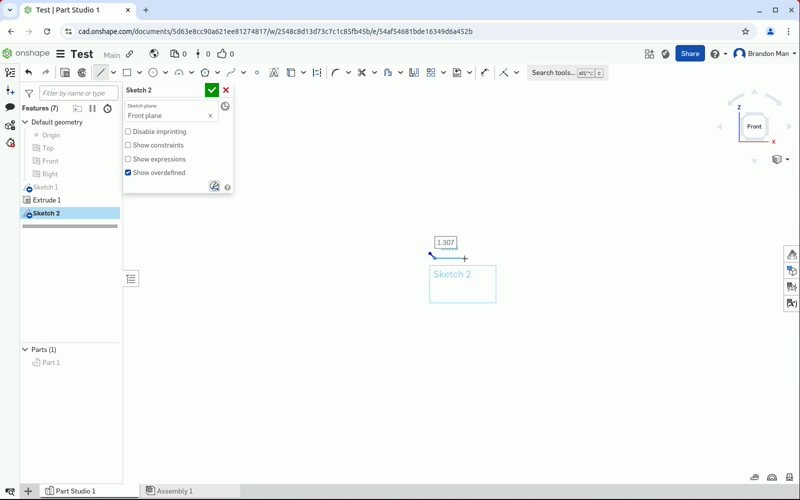
mouse_move(434, 243)
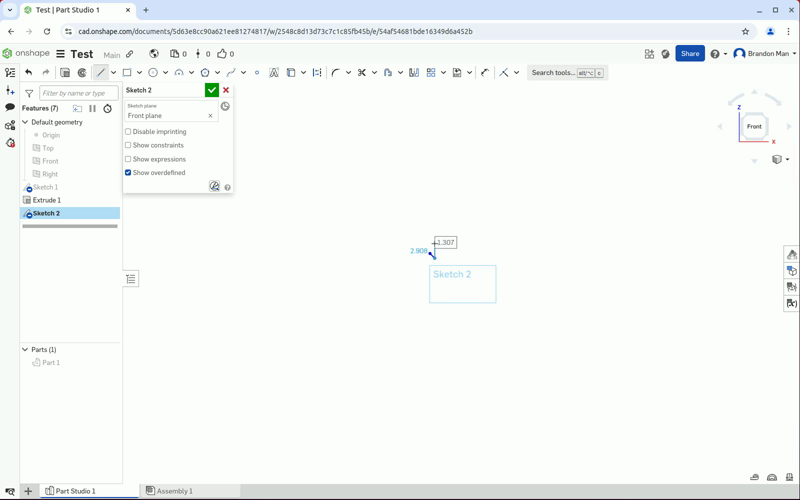
click(434, 243)
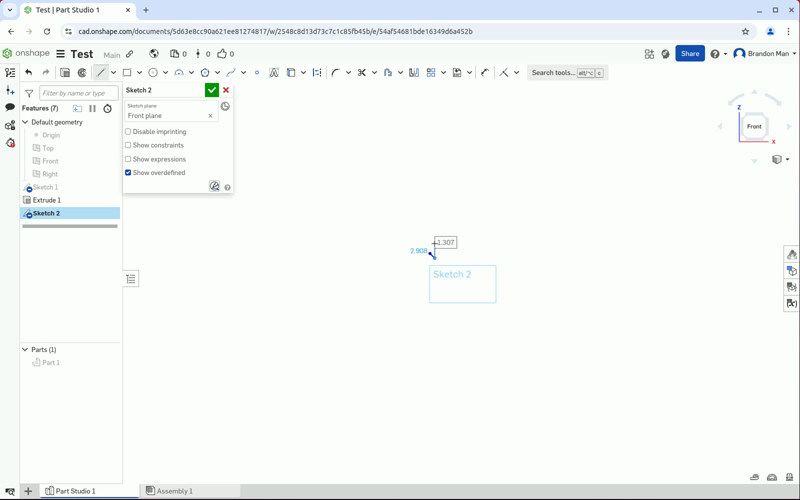
key_up(shift)
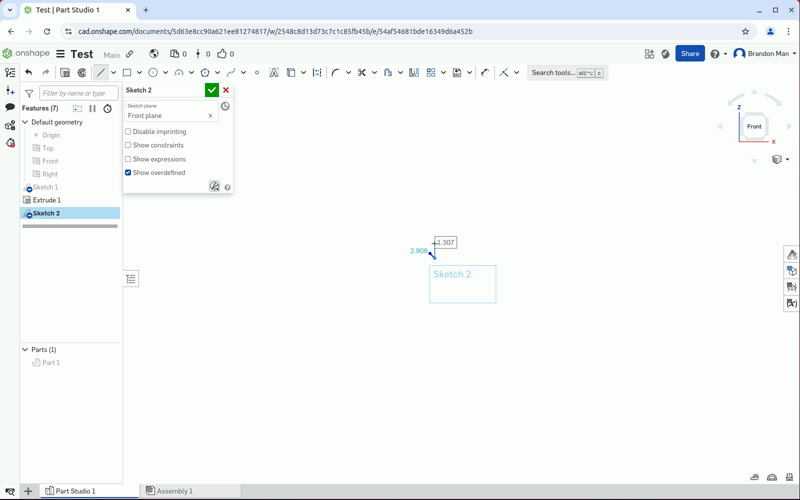
key_down(shift)
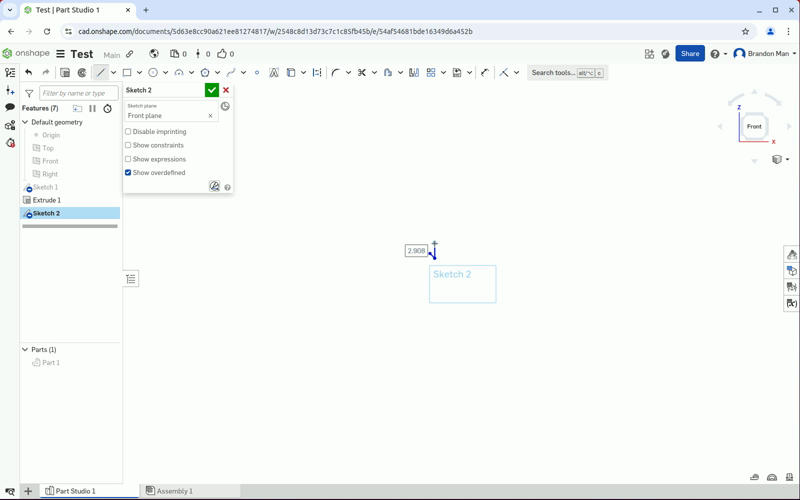
mouse_move(464, 243)
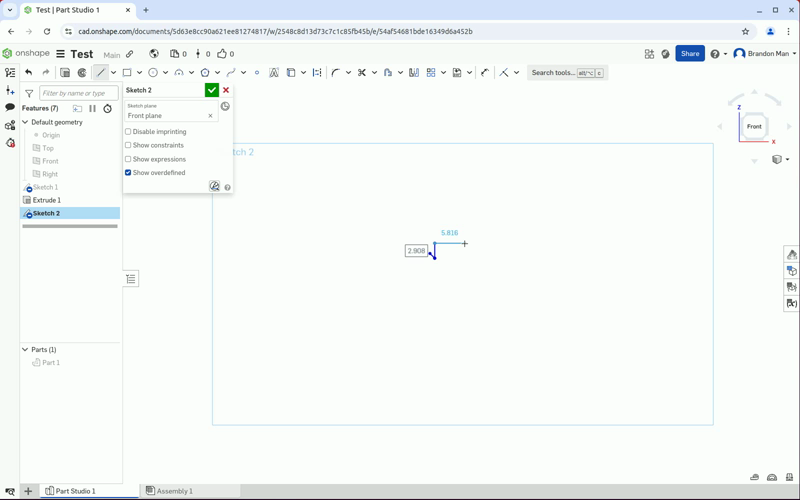
mouse_move(430, 243)
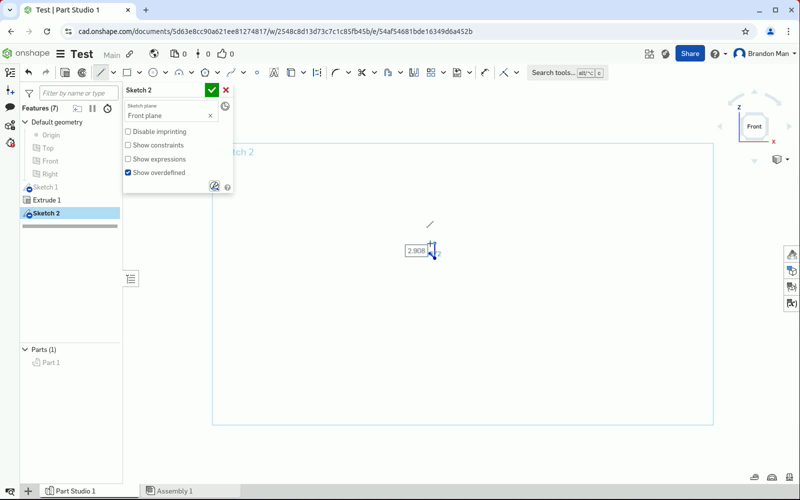
scroll(6)
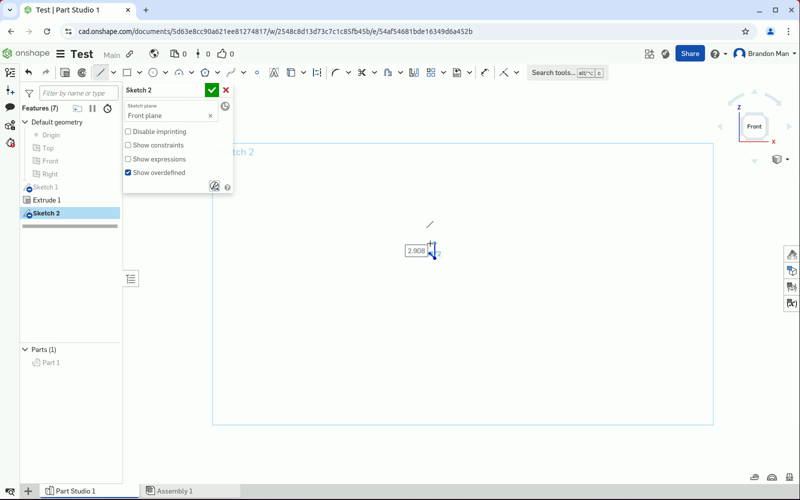
scroll(6)
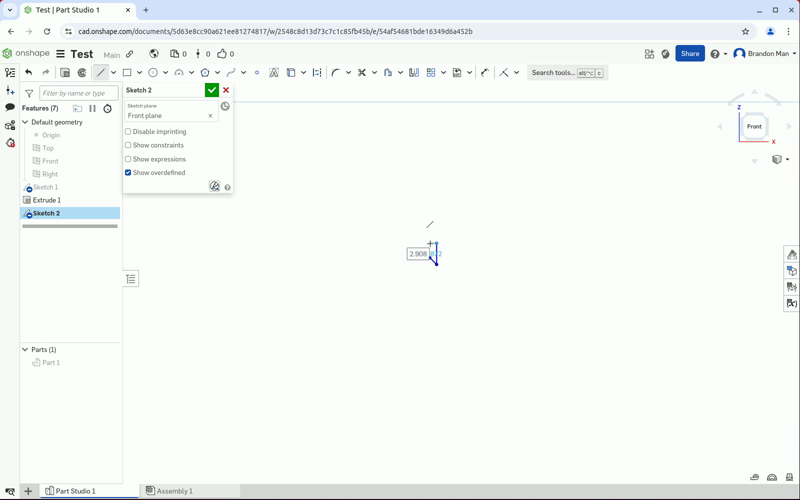
scroll(6)
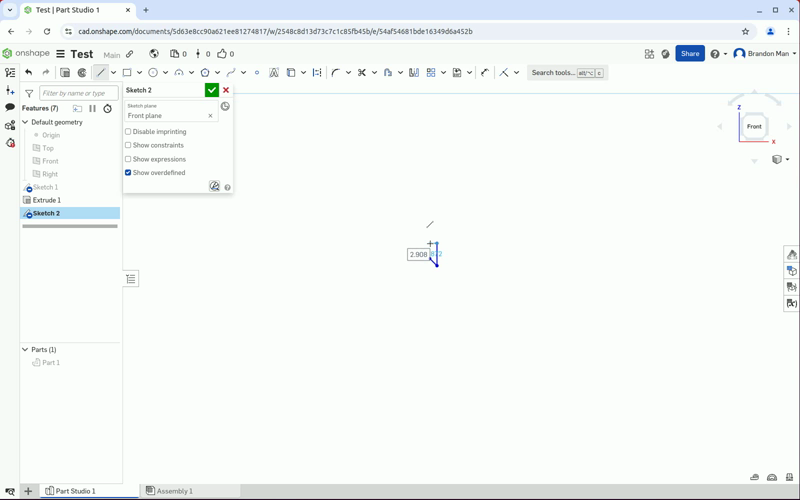
scroll(6)
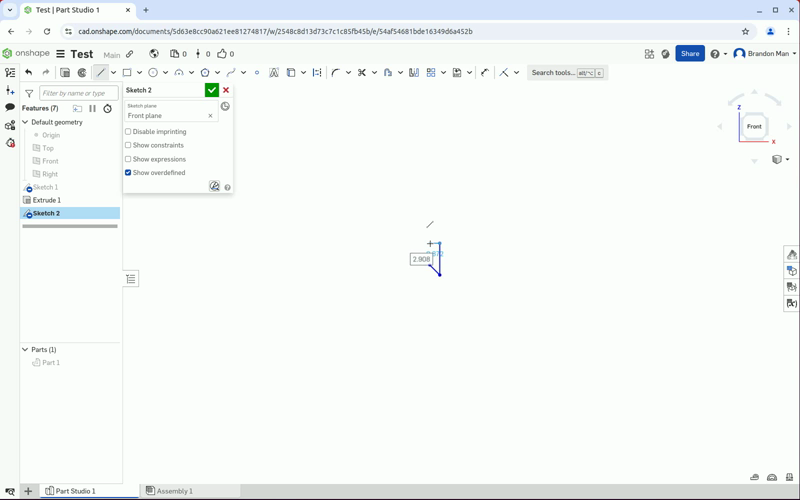
scroll(6)
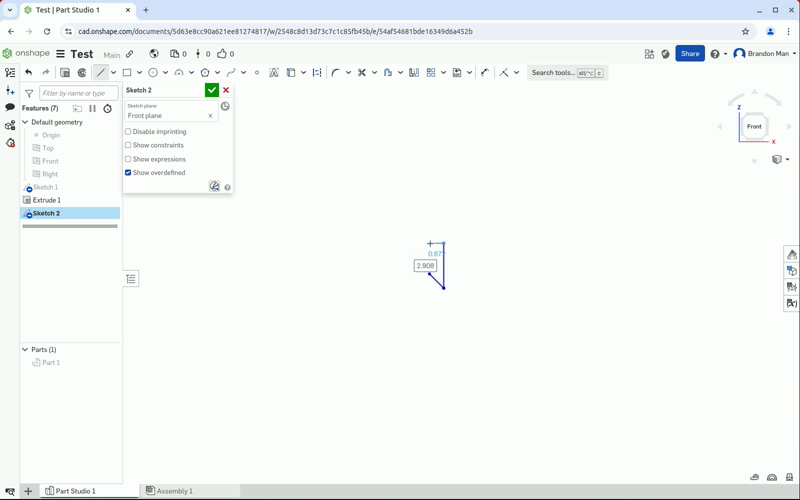
scroll(6)
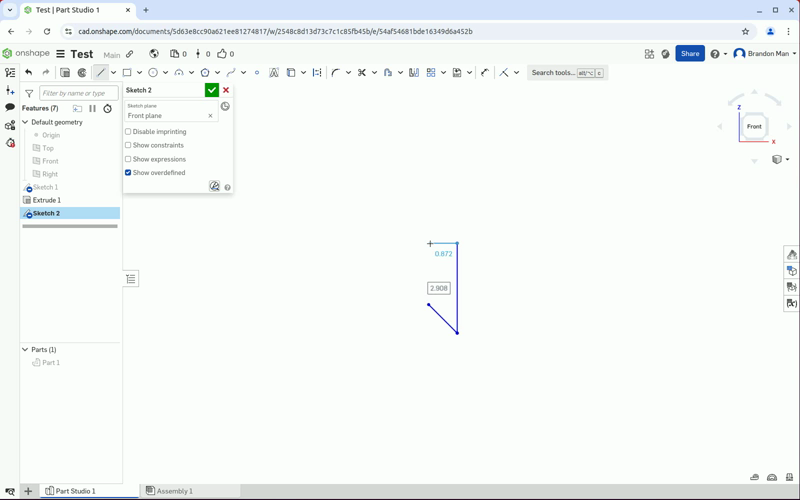
scroll(6)
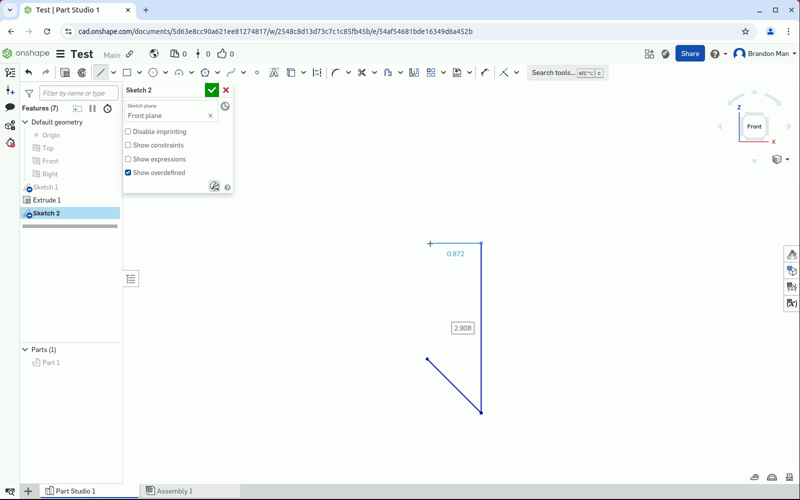
click(430, 243)
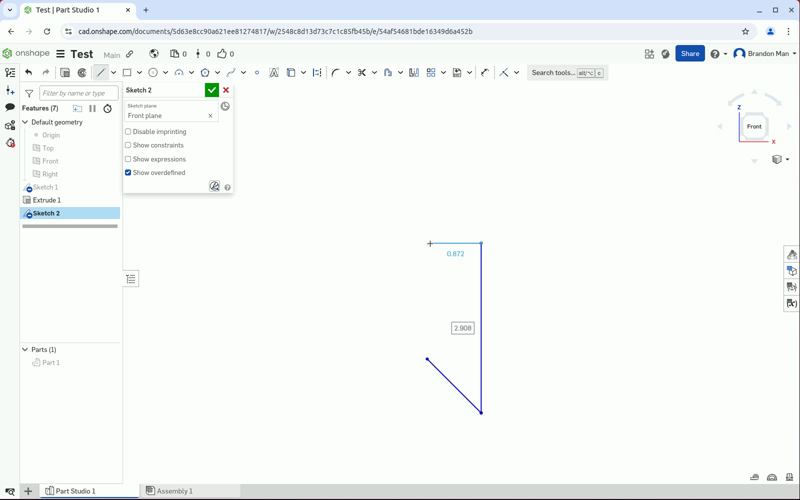
scroll(-6)
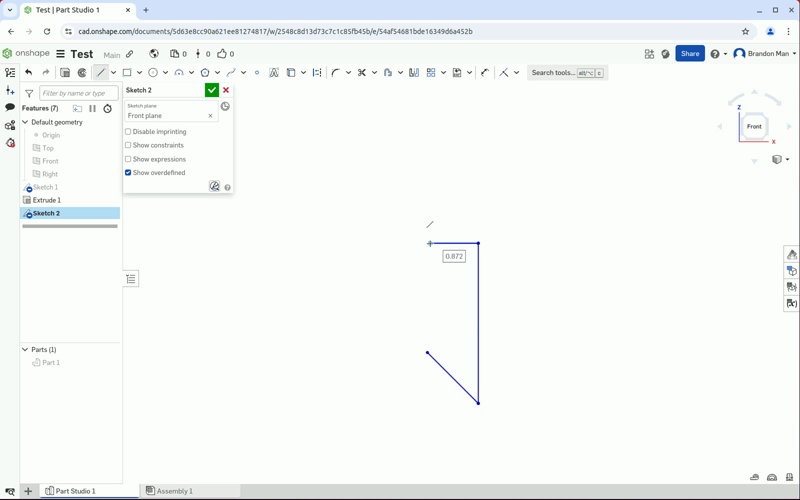
scroll(-6)
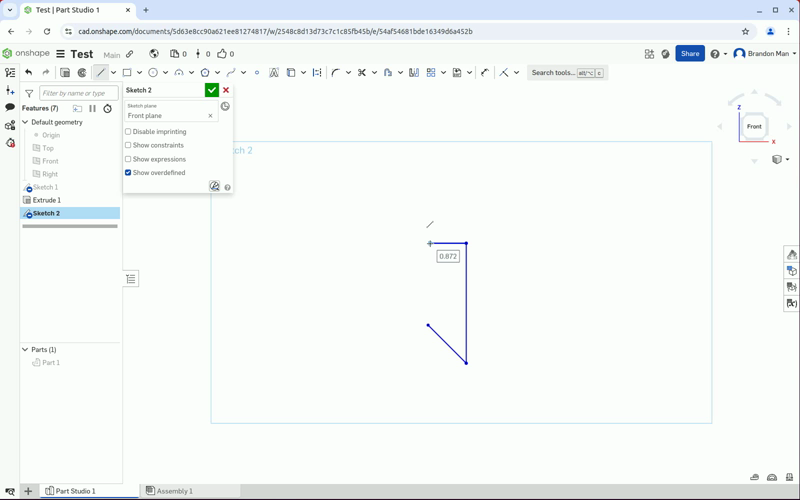
scroll(-6)
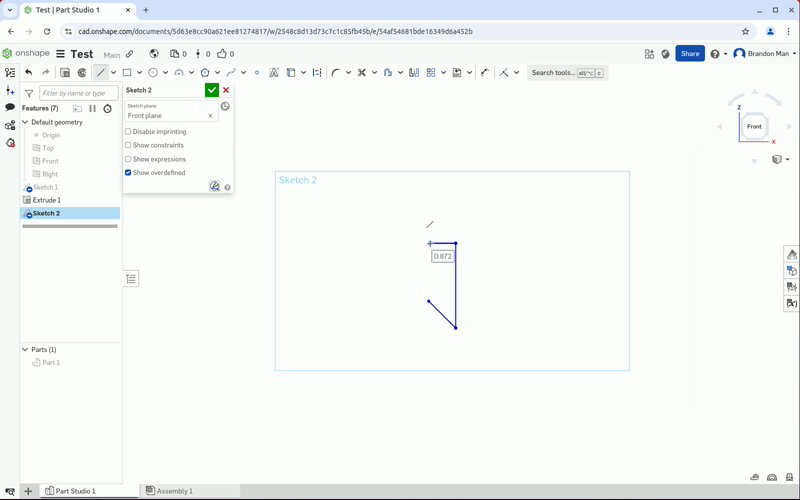
scroll(-6)
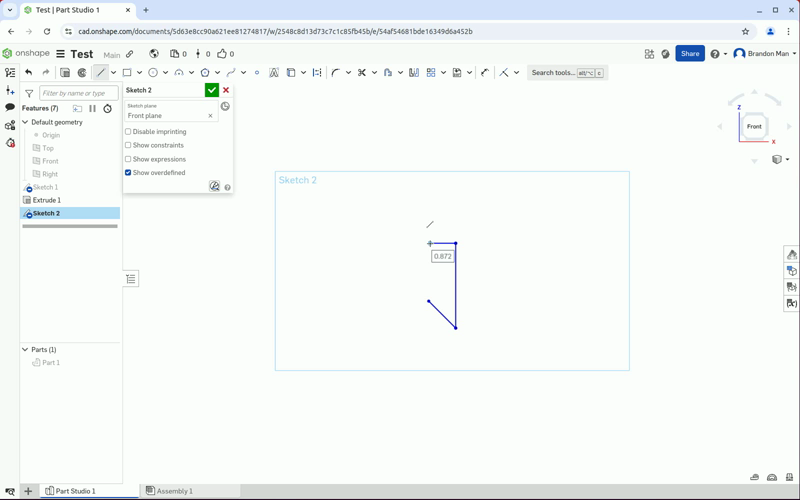
scroll(-6)
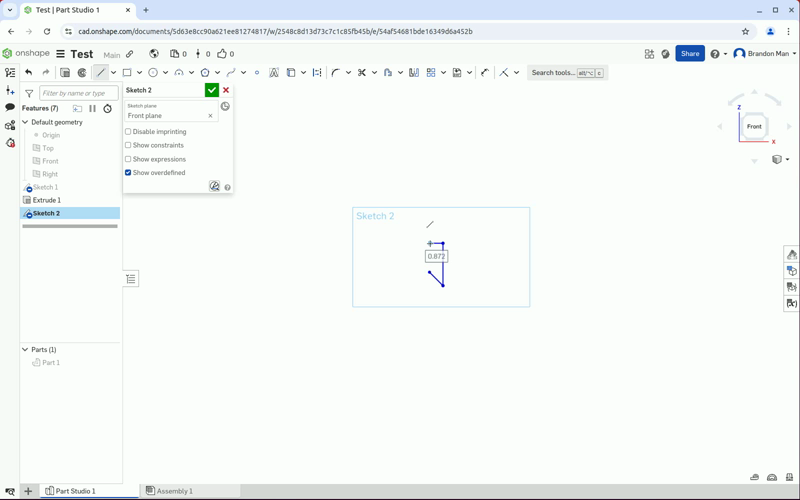
scroll(-6)
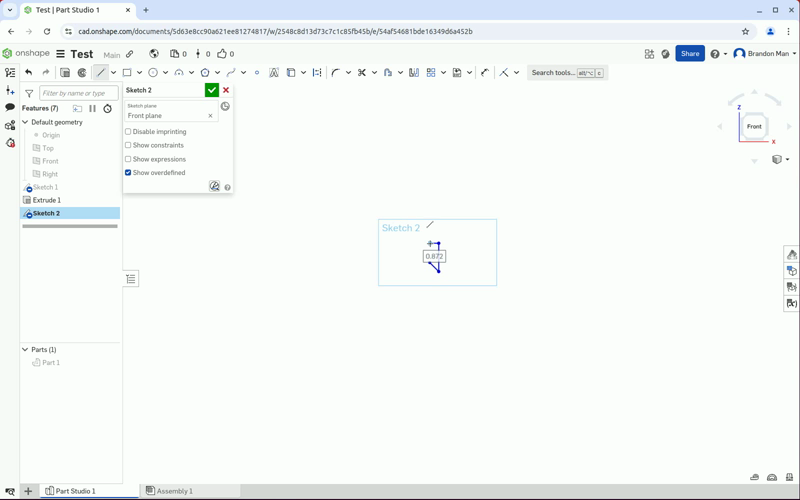
scroll(-6)
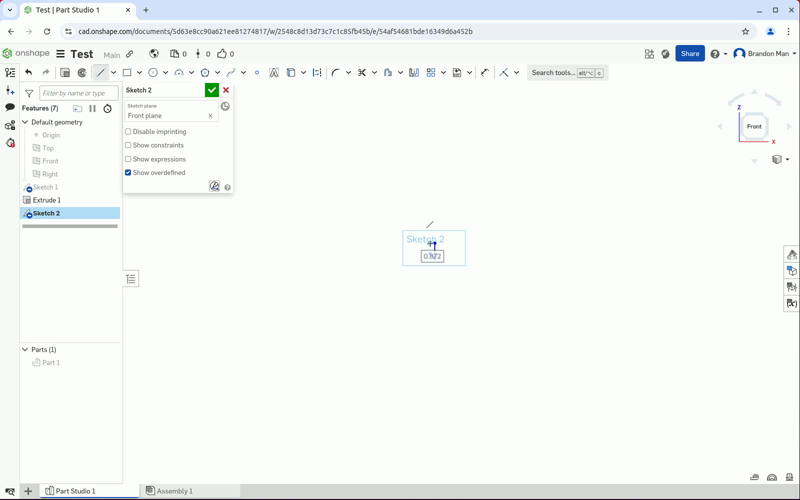
key_up(shift)
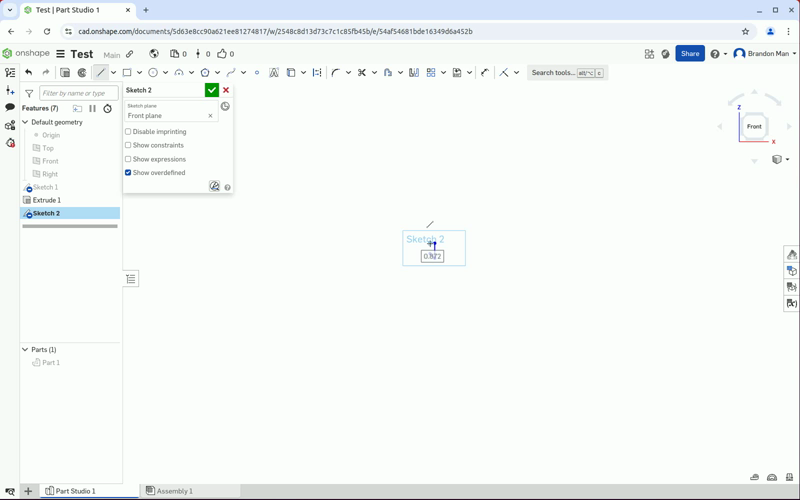
mouse_move(460, 243)
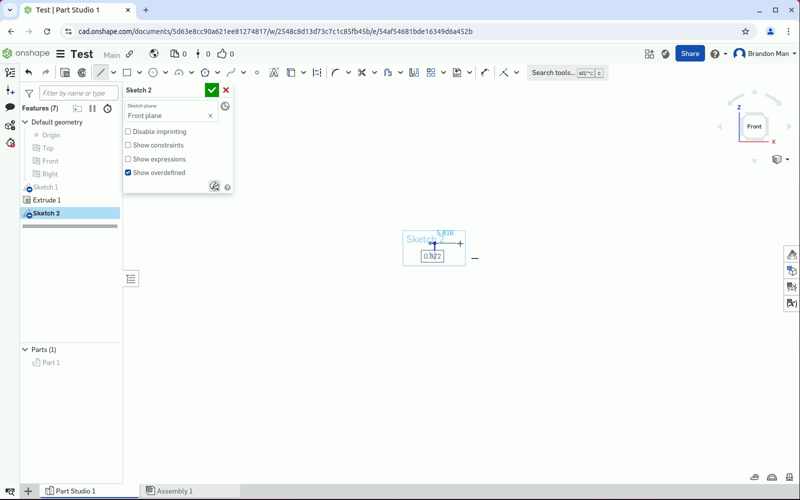
key_down(shift)
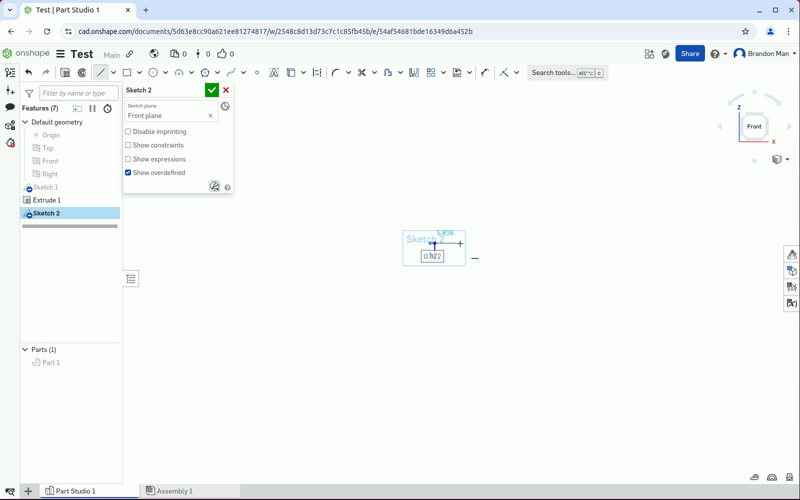
mouse_move(430, 253)
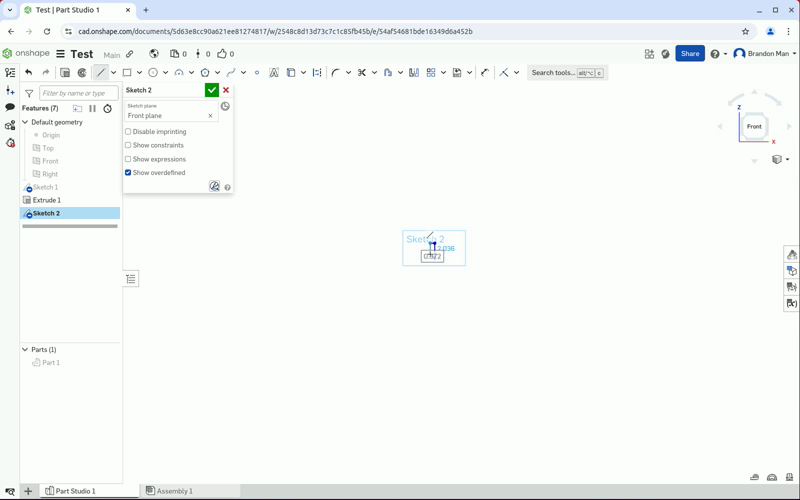
key_up(shift)
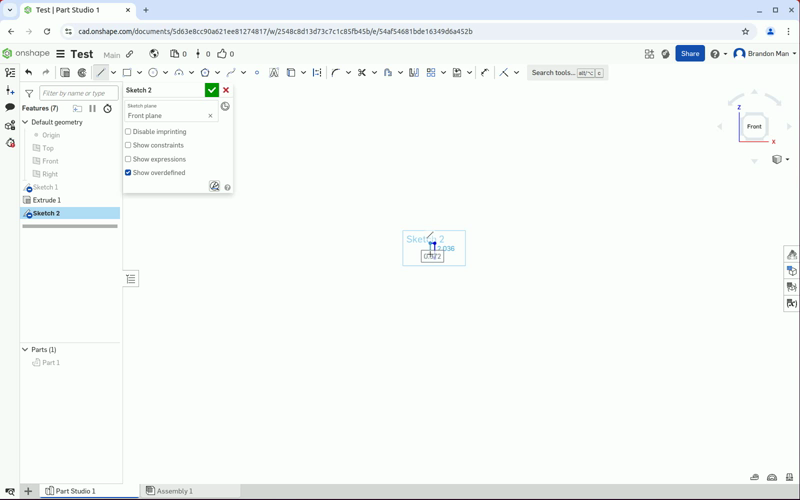
click(430, 253)
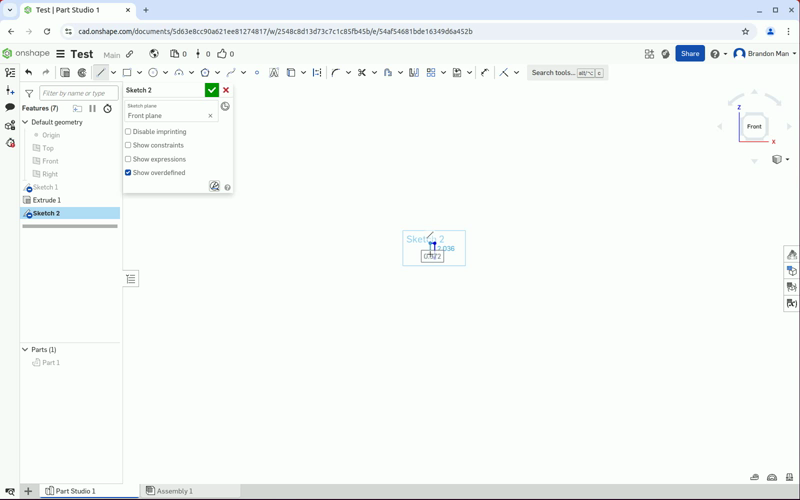
key(esc)
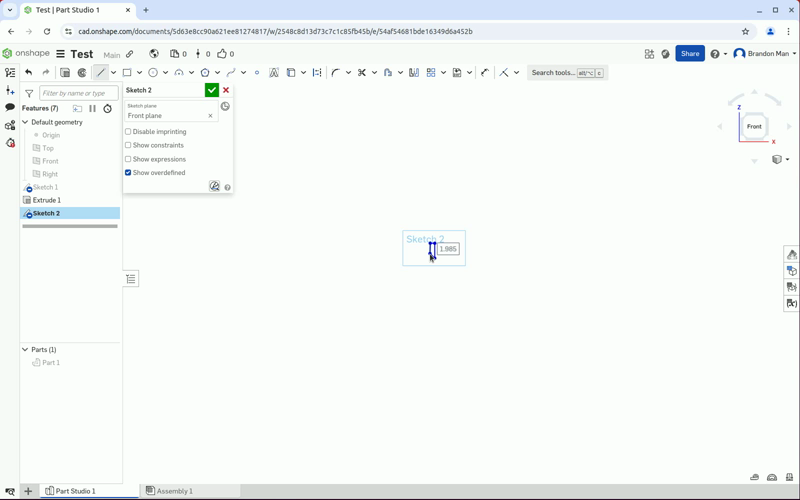
mouse_move(432, 247)
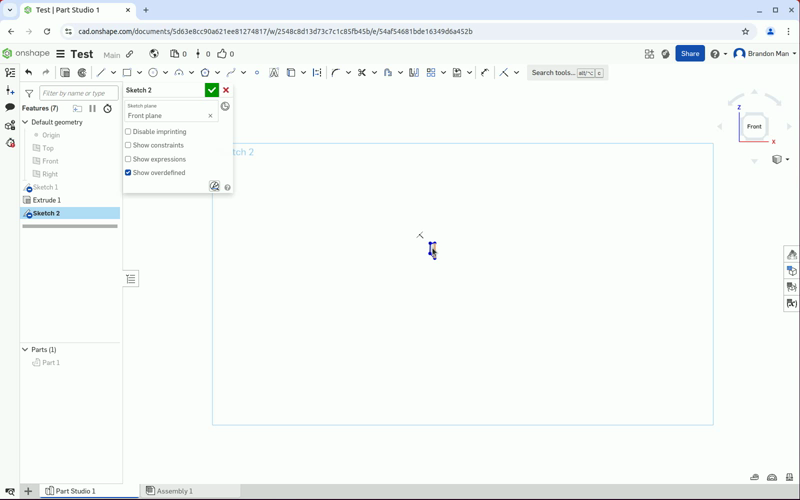
scroll(6)
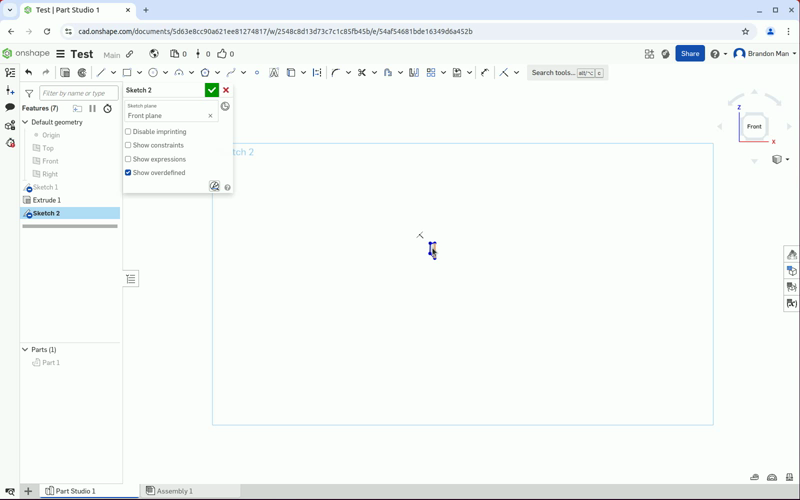
scroll(6)
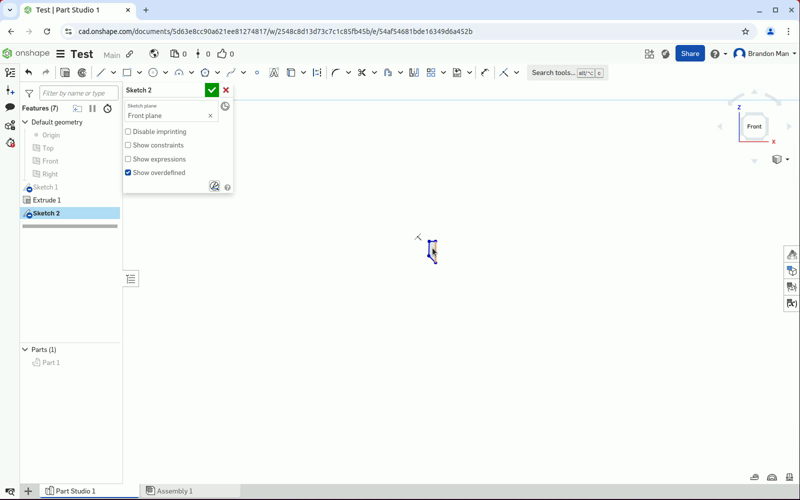
scroll(6)
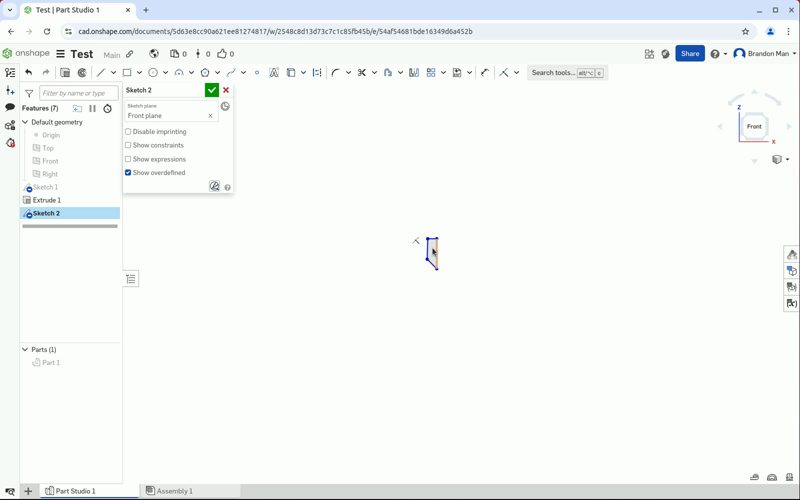
scroll(6)
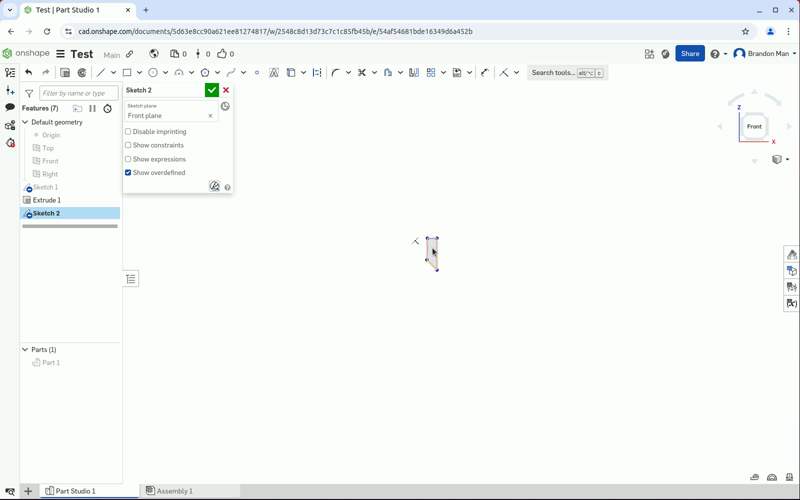
scroll(6)
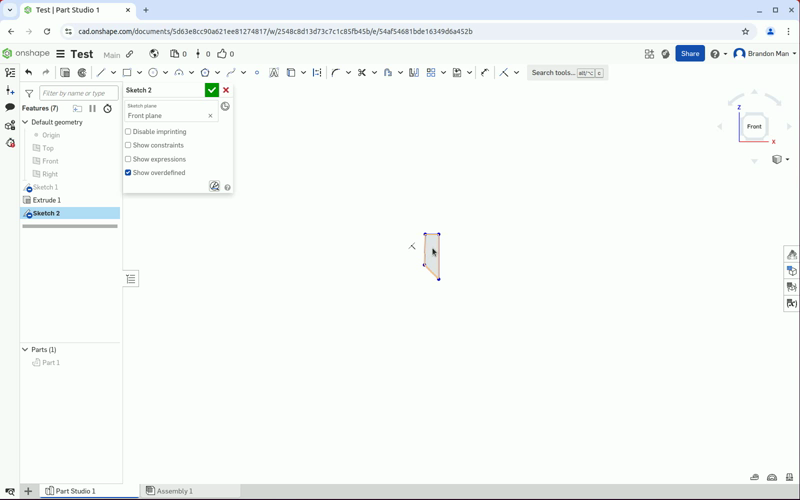
scroll(6)
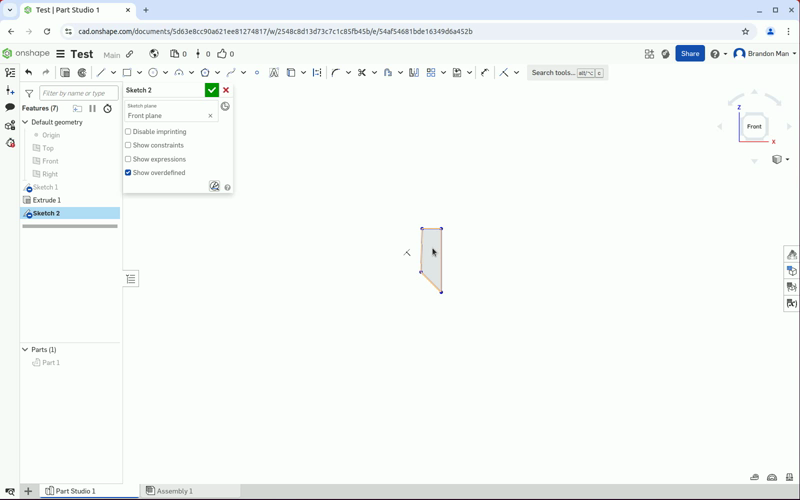
scroll(6)
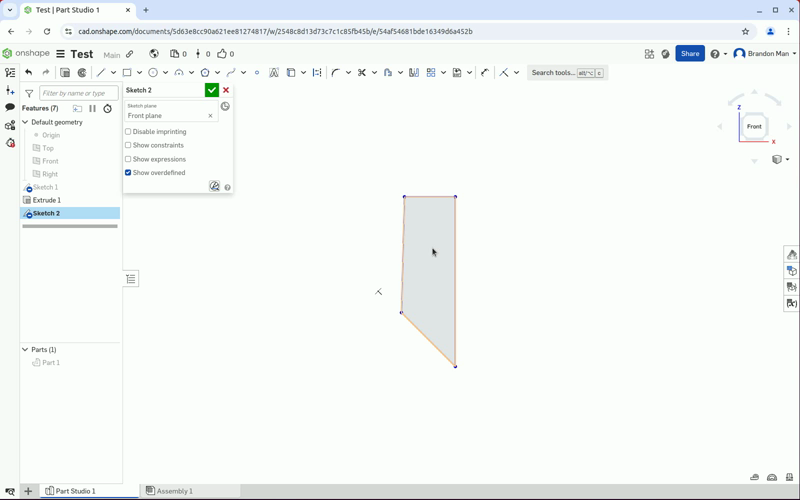
click(432, 247)
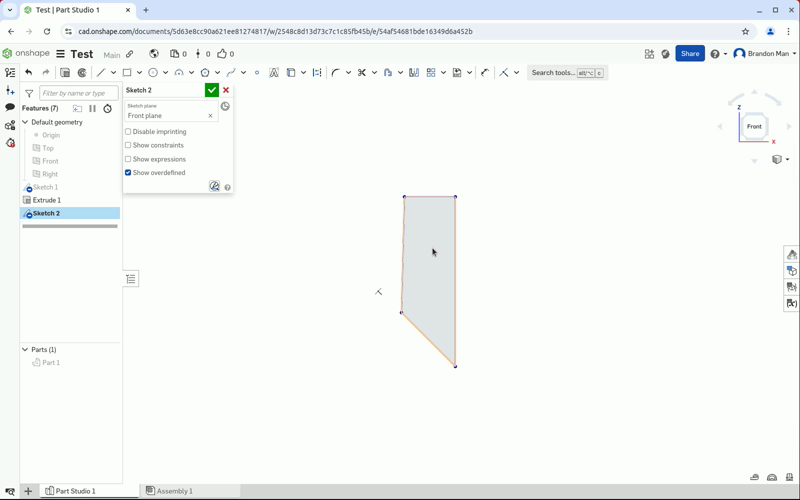
scroll(-6)
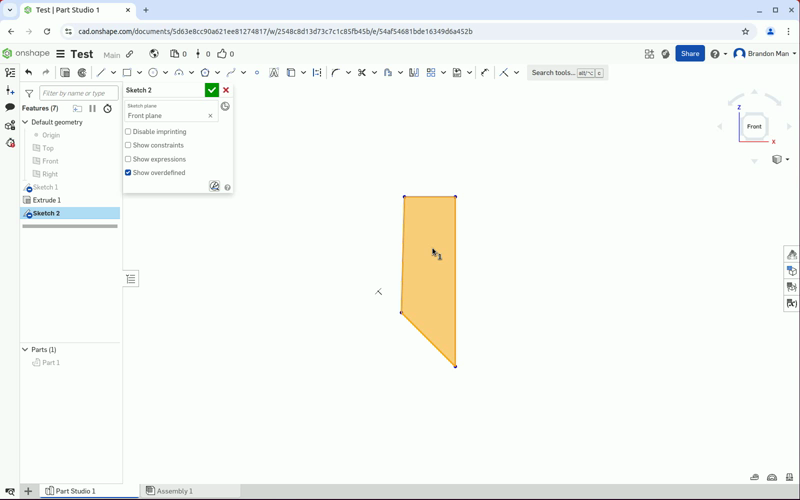
scroll(-6)
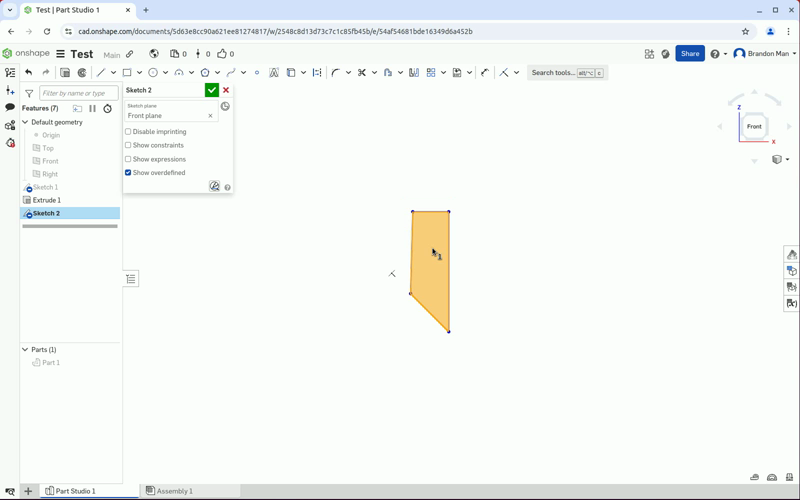
scroll(-6)
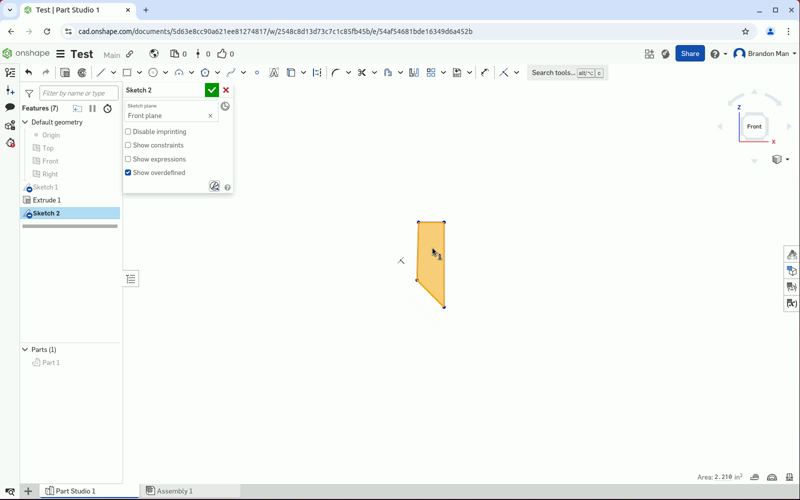
scroll(-6)
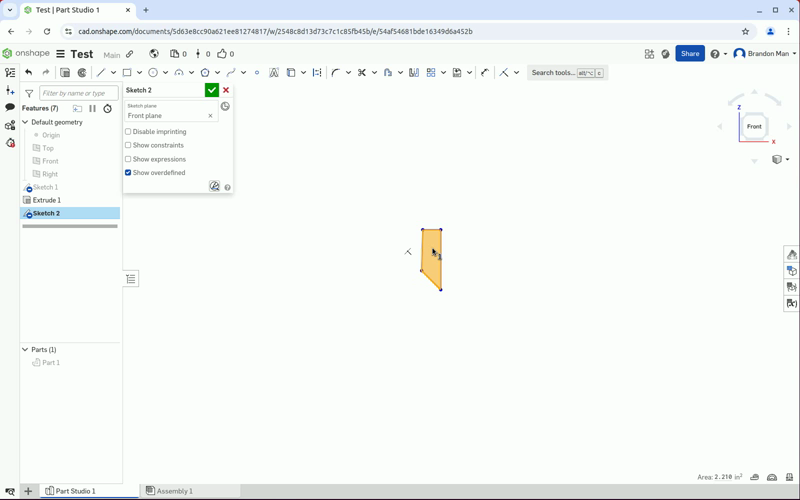
scroll(-6)
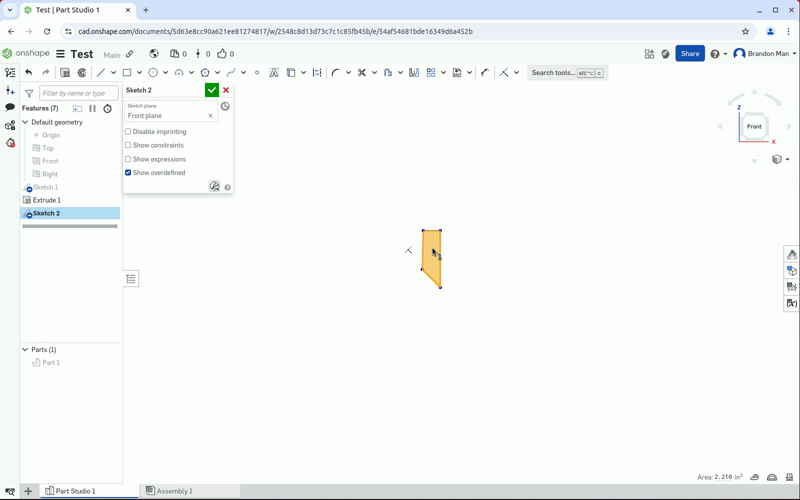
scroll(-6)
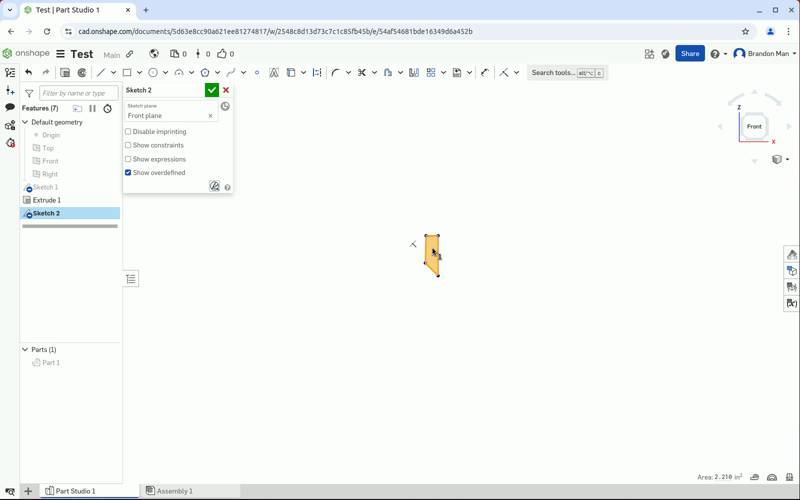
scroll(-6)
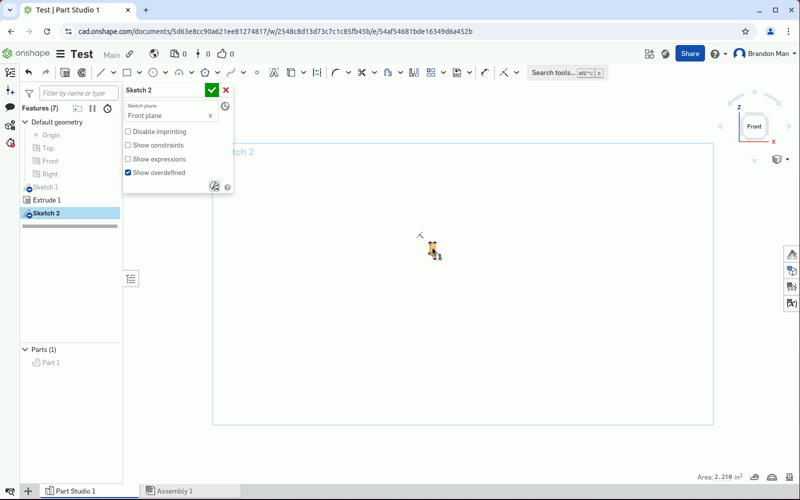
mouse_move(73, 352)
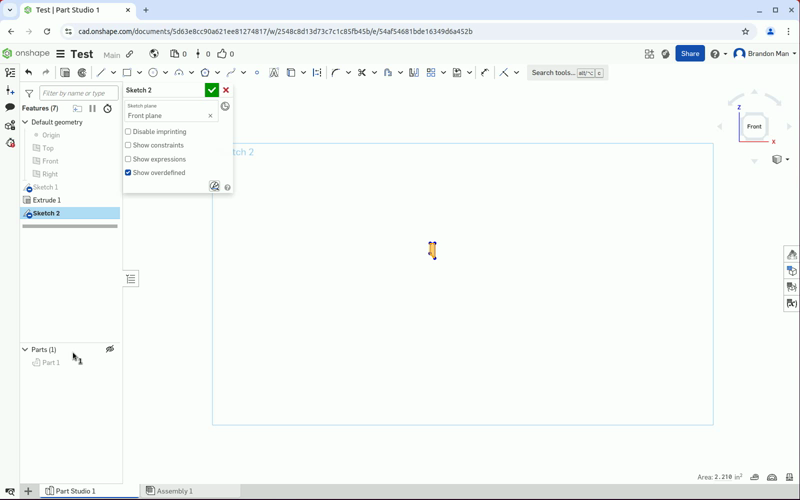
key(shift+y)
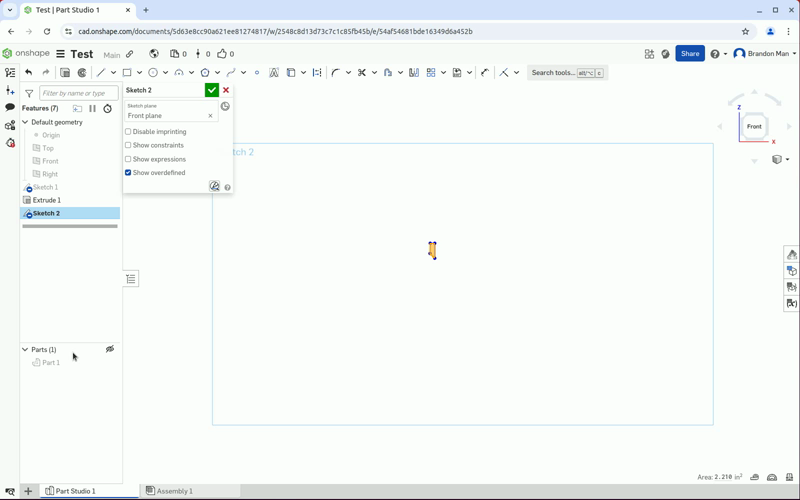
key(shift+e)
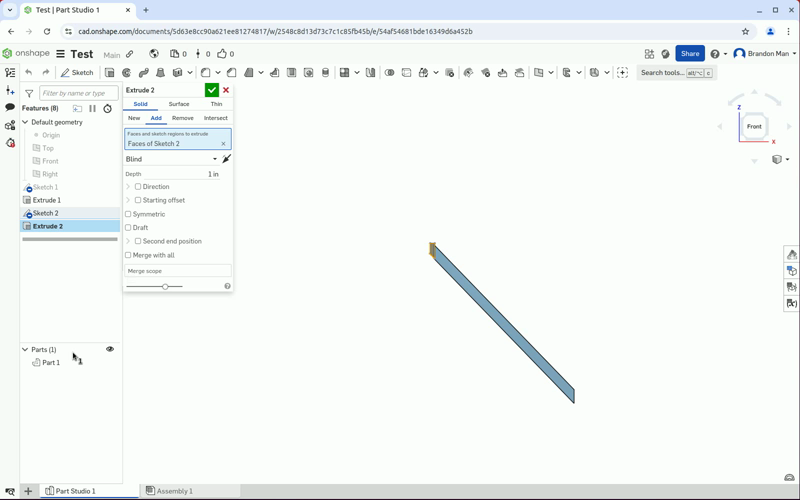
mouse_move(143, 106)
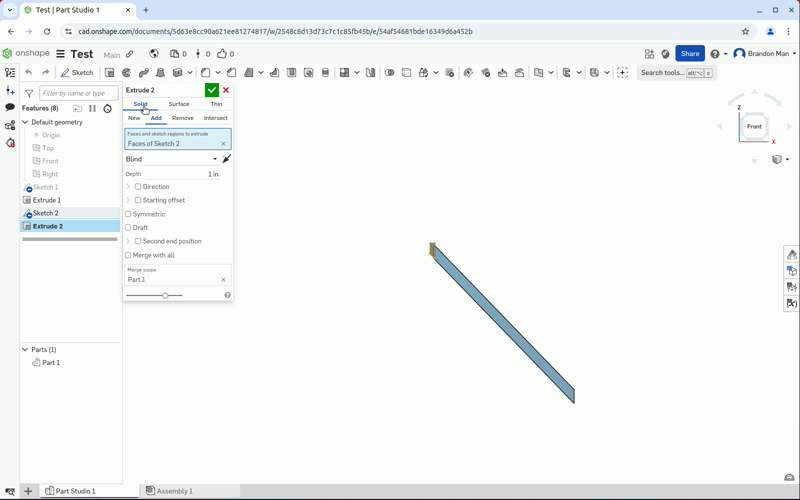
click(143, 106)
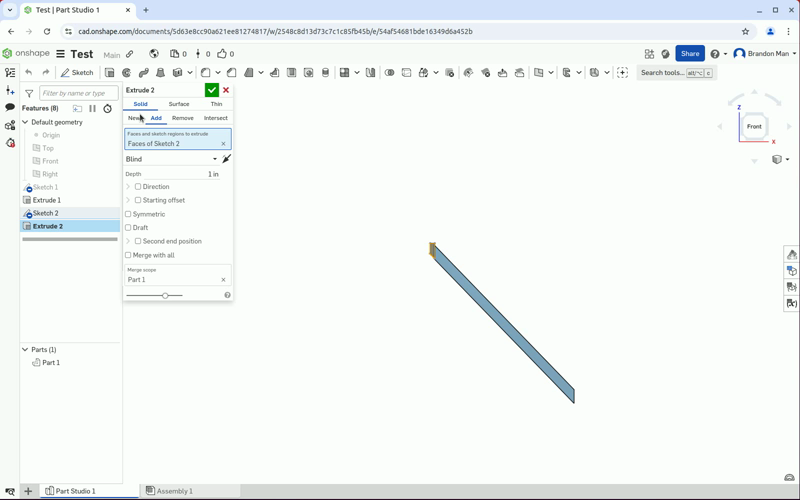
mouse_move(137, 120)
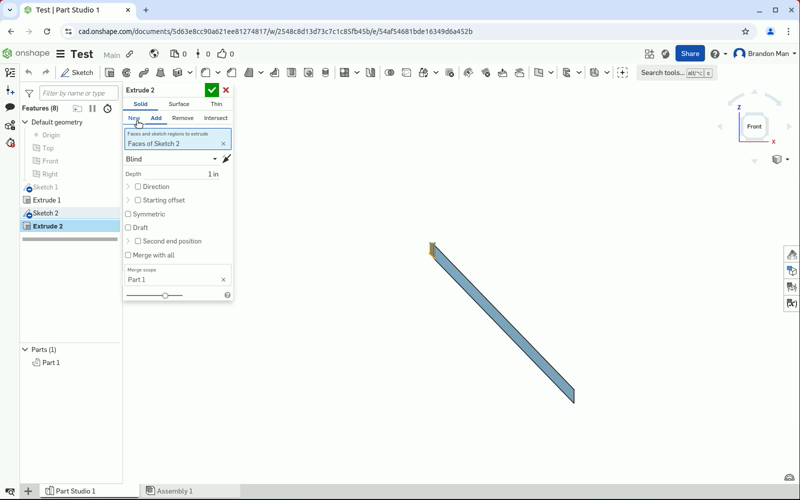
click(137, 120)
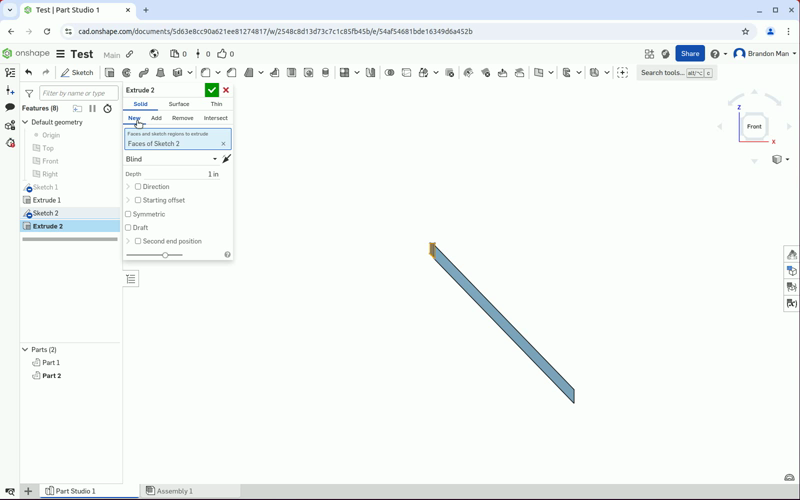
key(tab, 4)
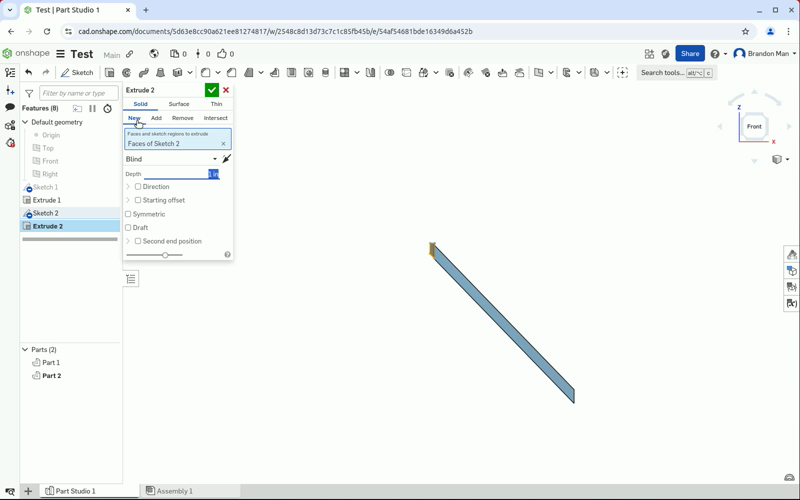
text(0.481)
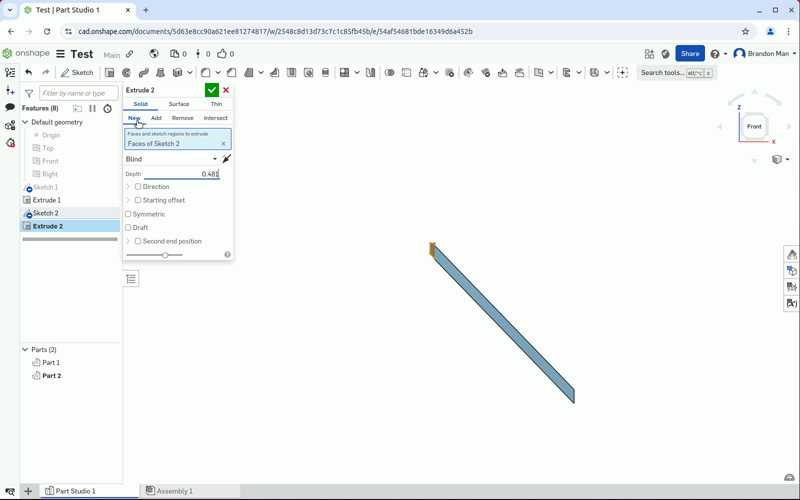
key(enter)
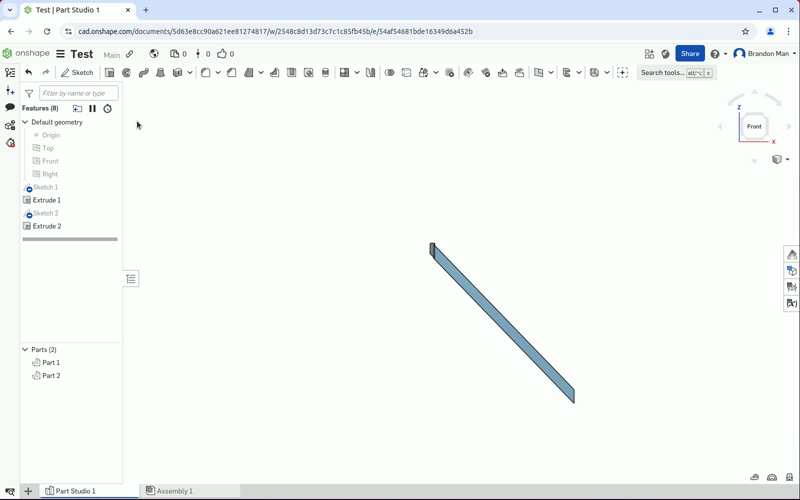
key(shift+h)
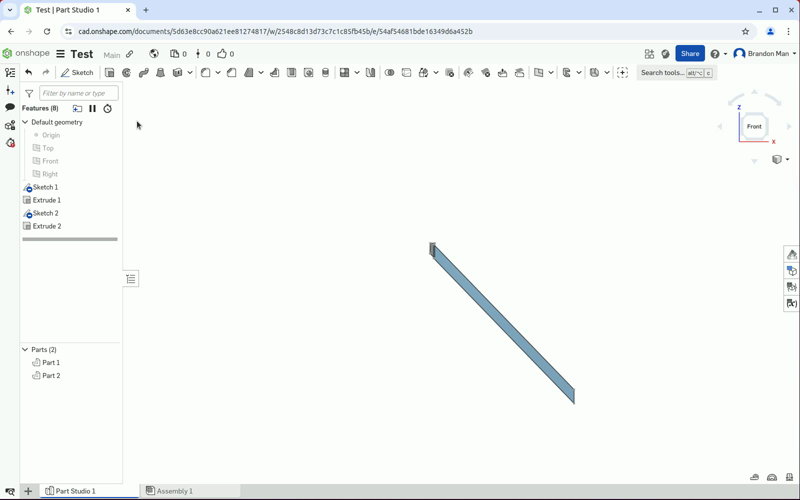
key(shift+h)
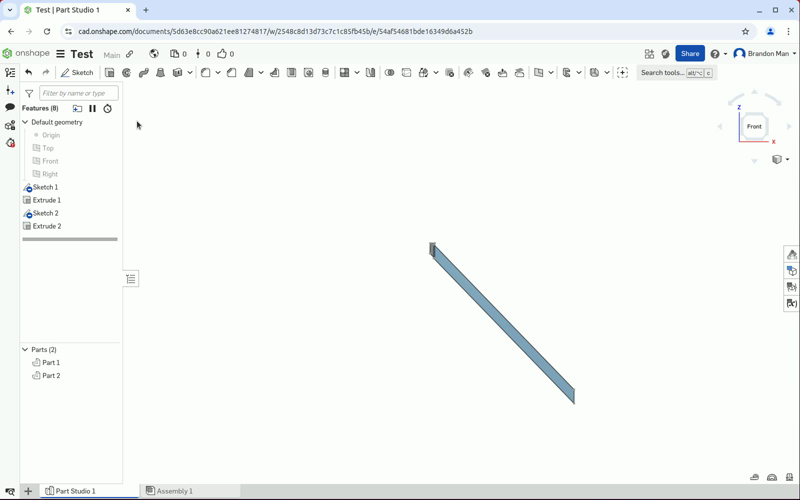
key(shift+7)
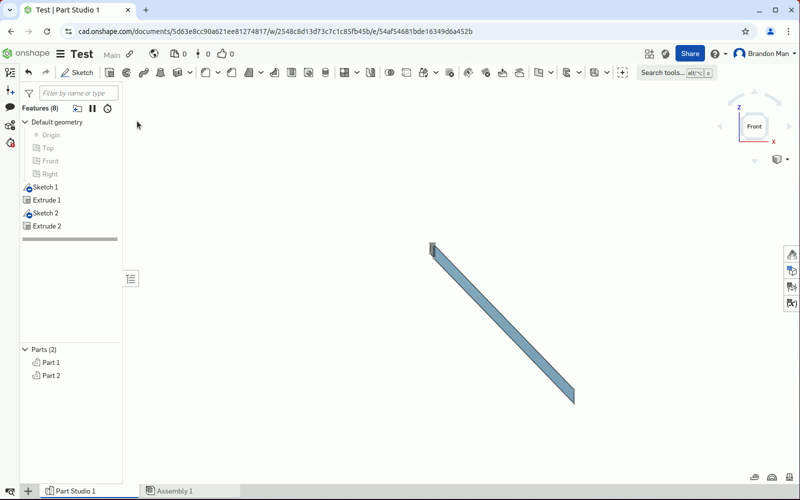
key(left, 2)
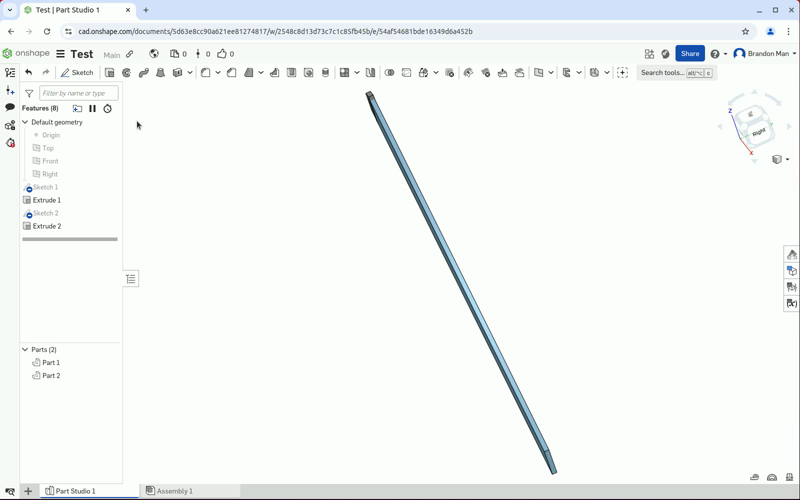
key(down, 2)
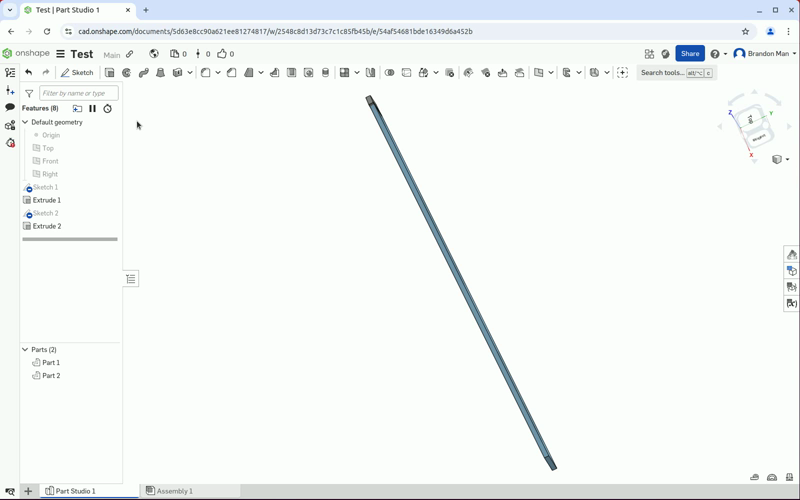
key(up, 2)
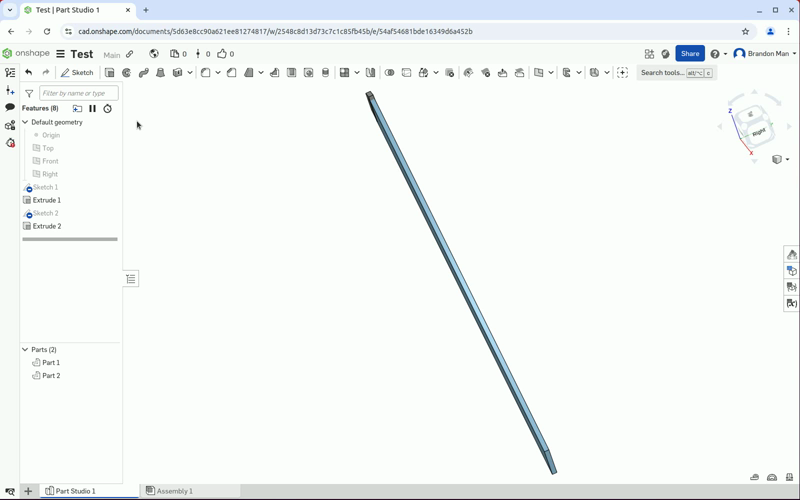
key(right, 2)
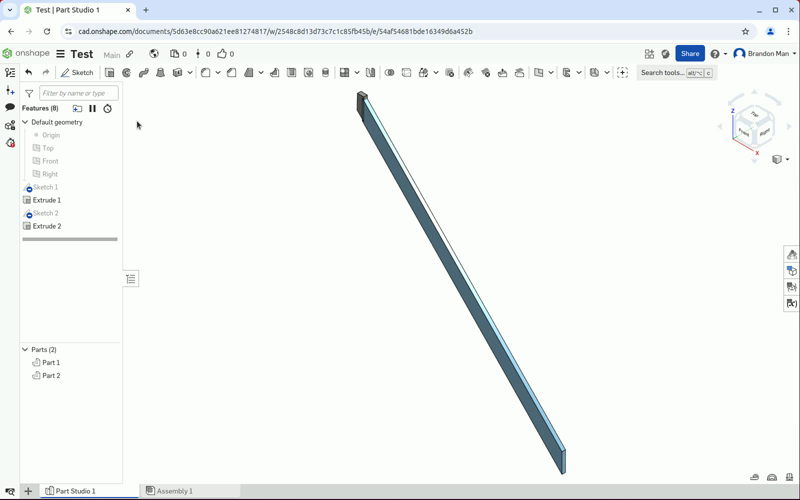
mouse_move(73, 189)
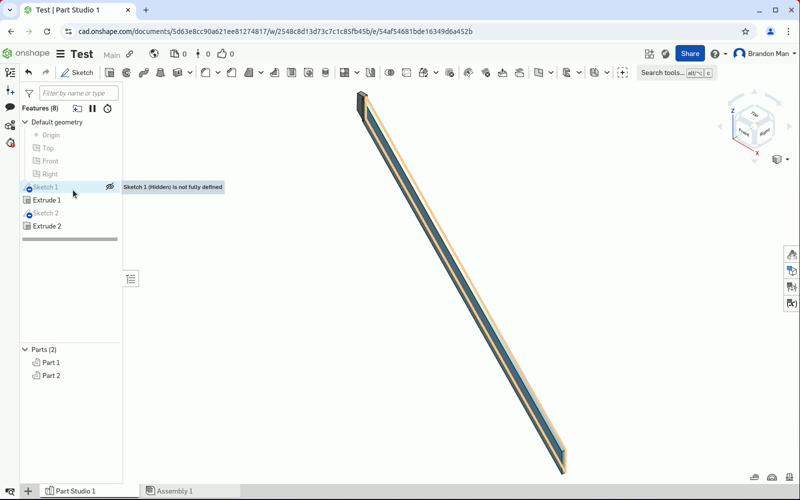
click(73, 189)